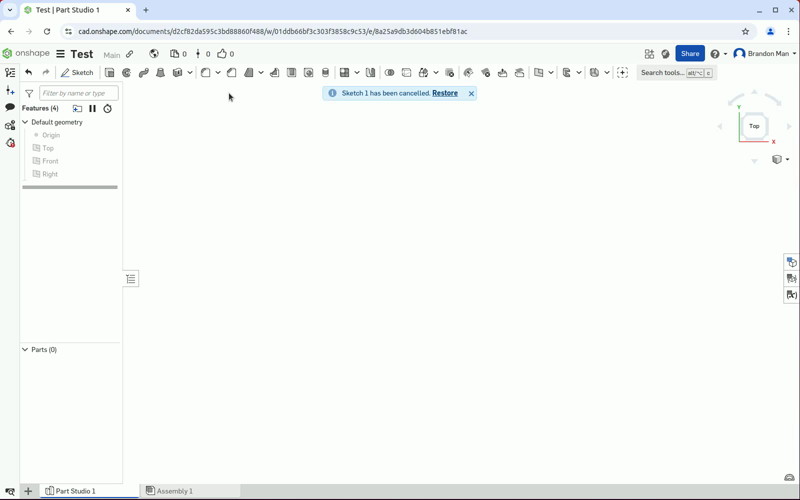
key(shift+h)
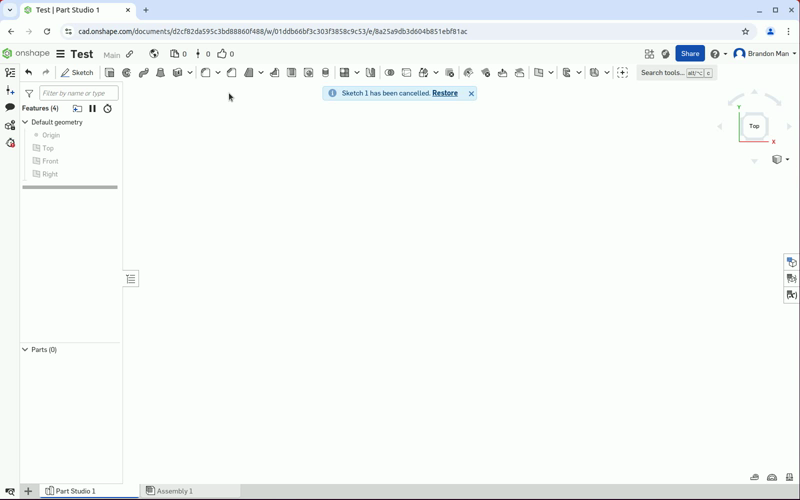
mouse_move(73, 352)
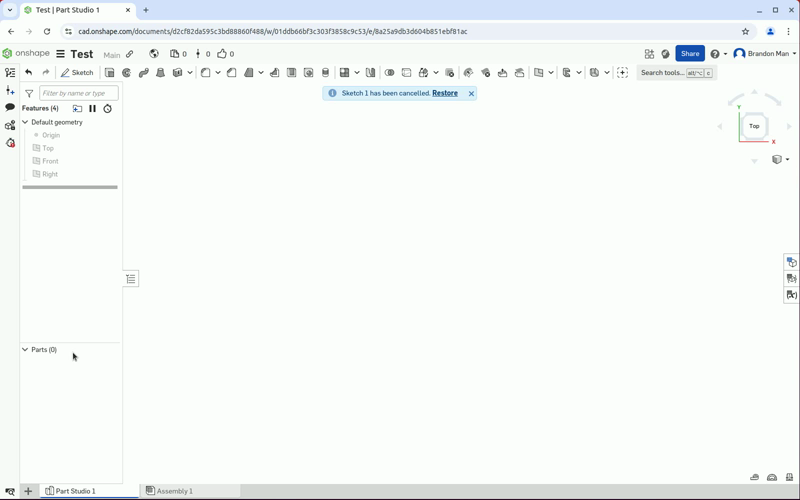
key(y)
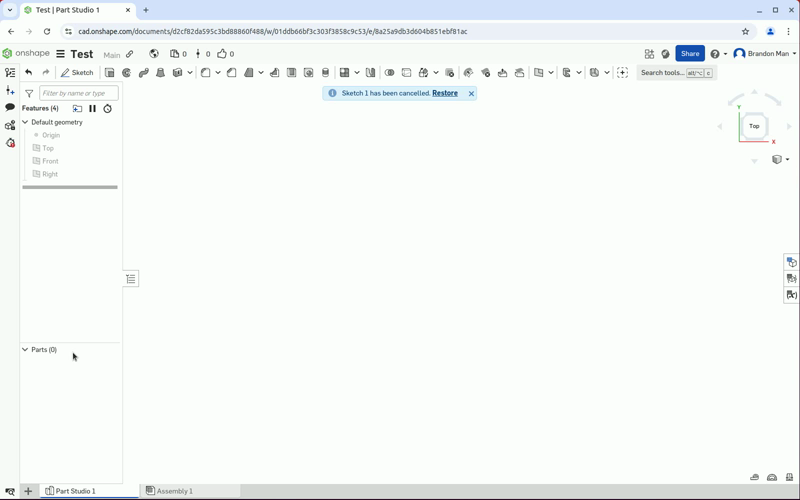
key(shift+p)
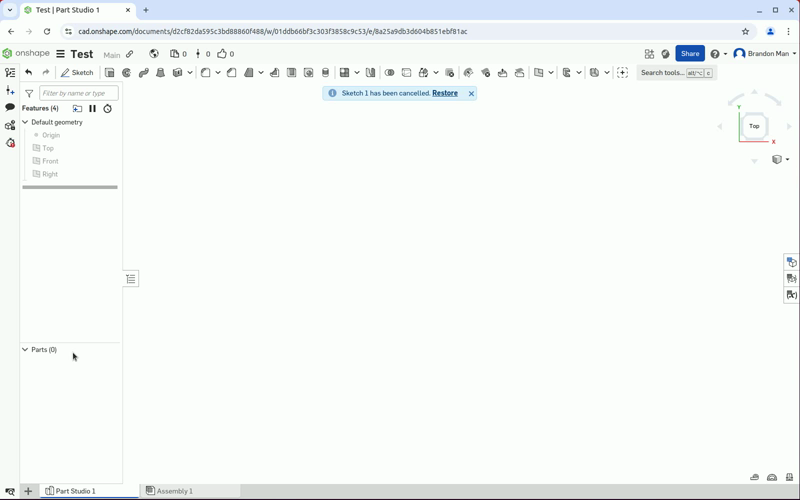
key(space)
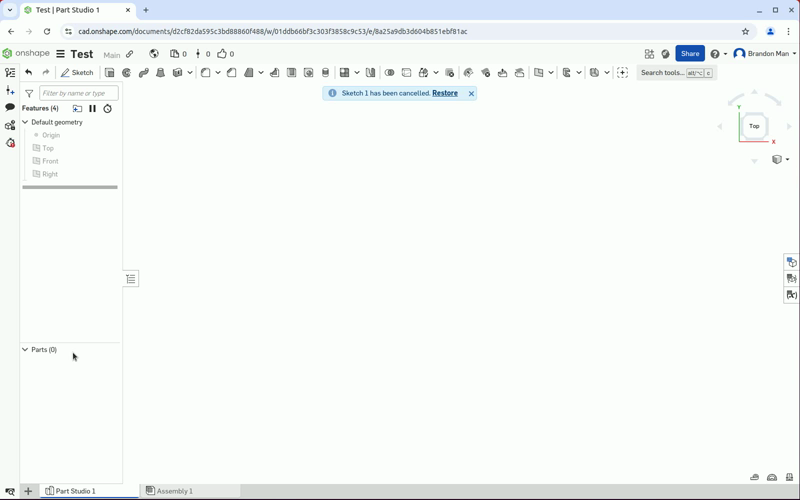
key_down(shift)
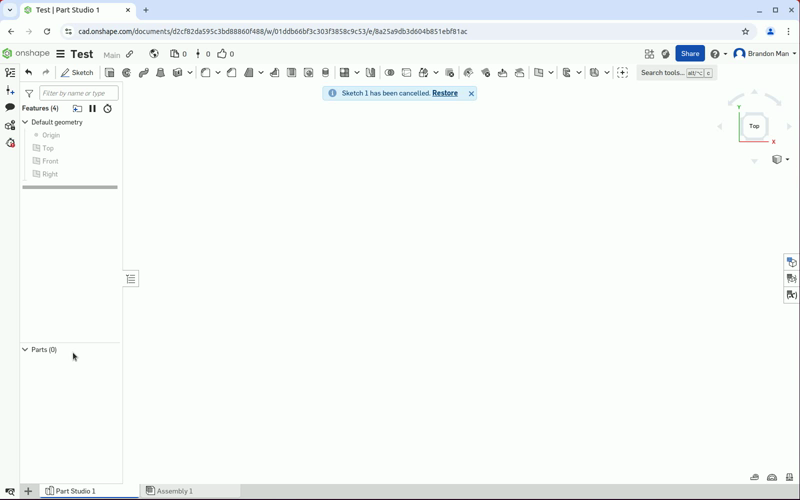
key(up)
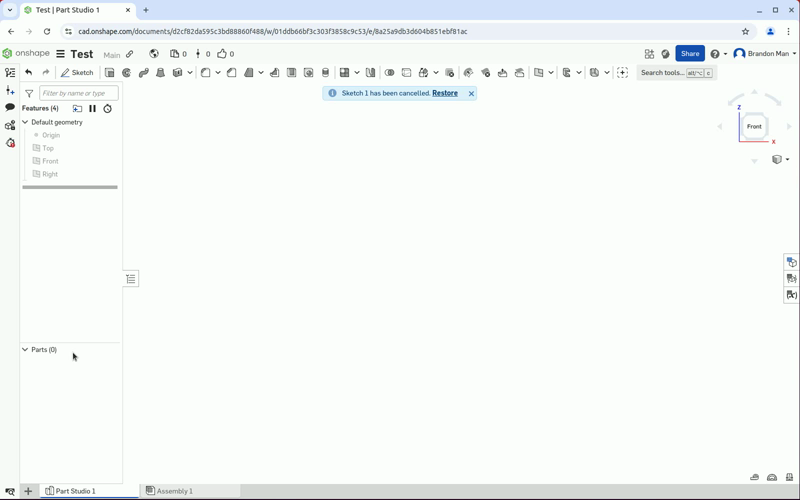
key_up(shift)
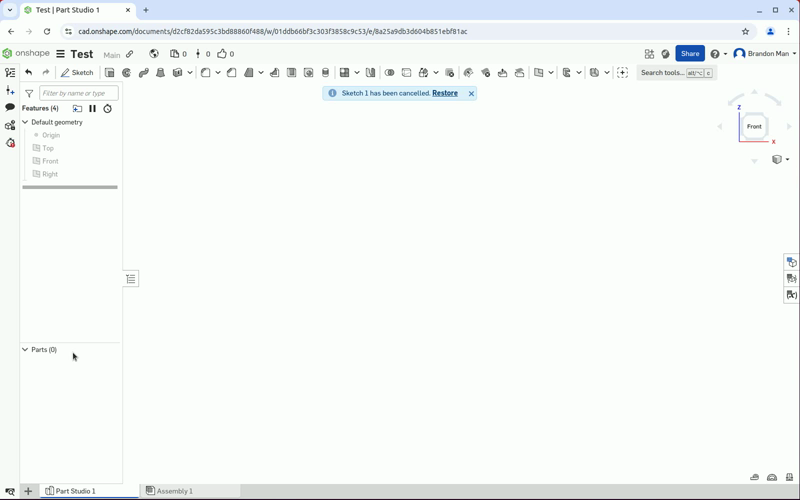
mouse_move(73, 352)
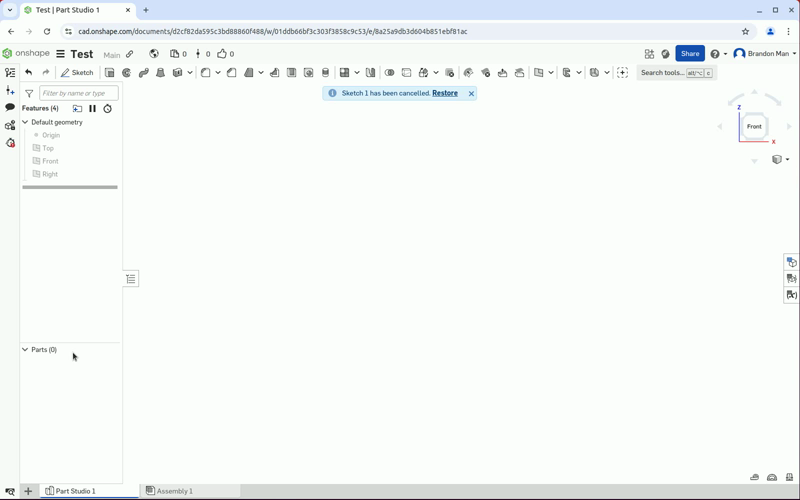
key(shift+y)
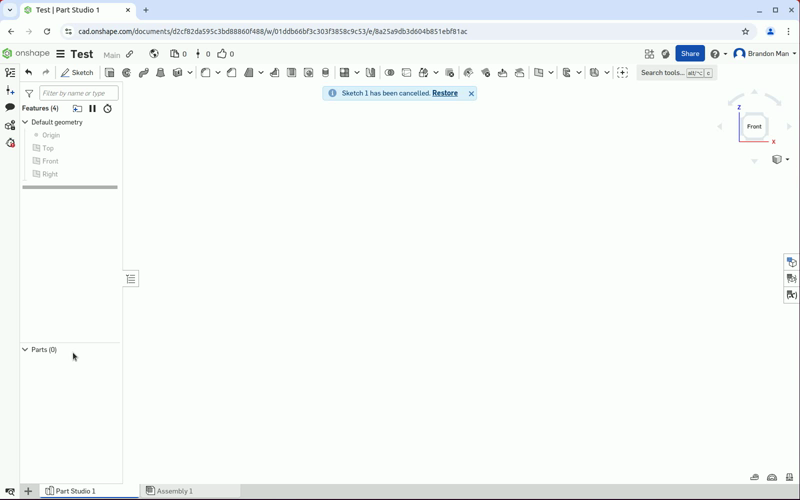
key(shift+s)
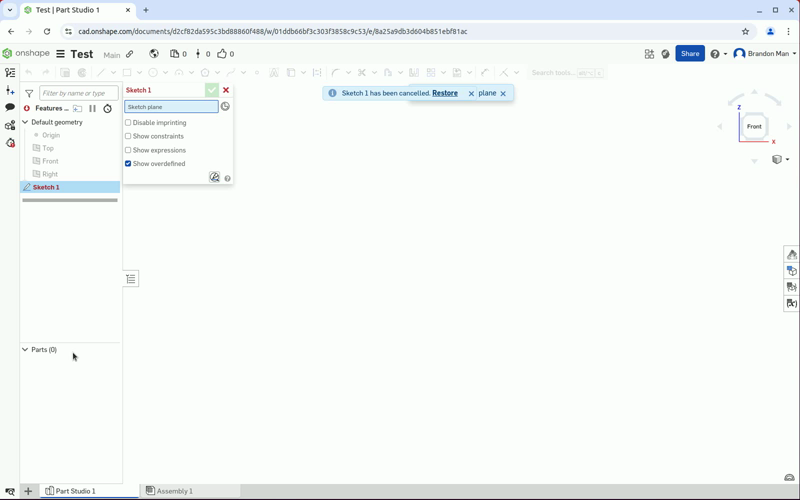
mouse_move(73, 163)
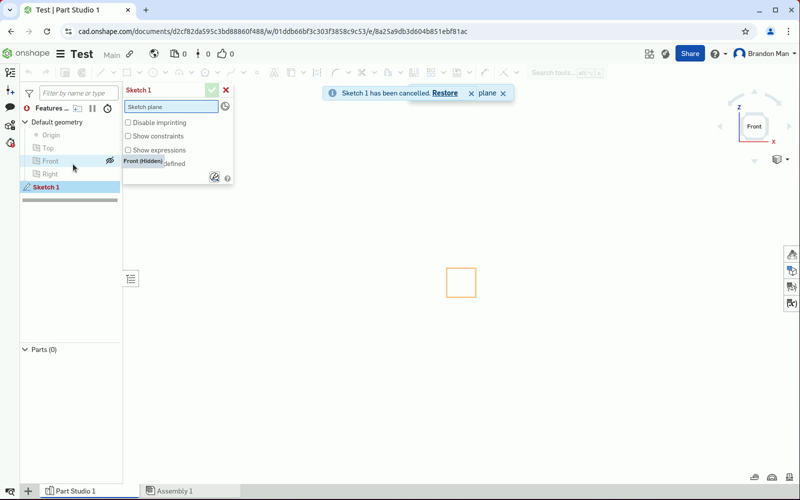
click(73, 163)
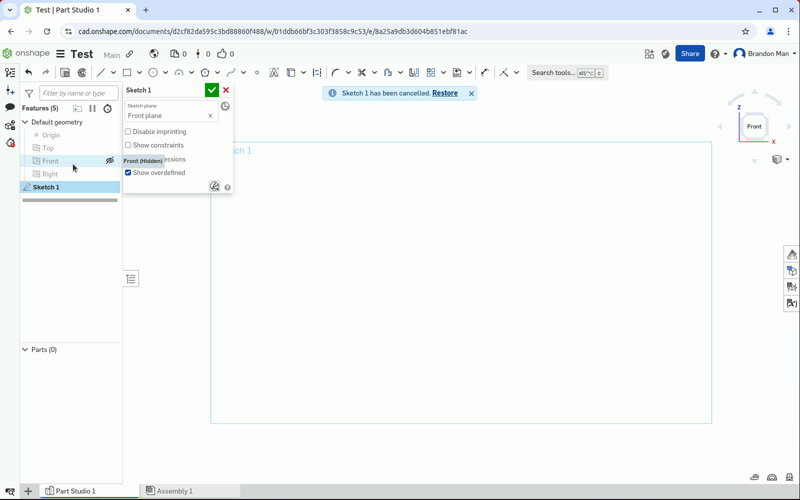
mouse_move(73, 352)
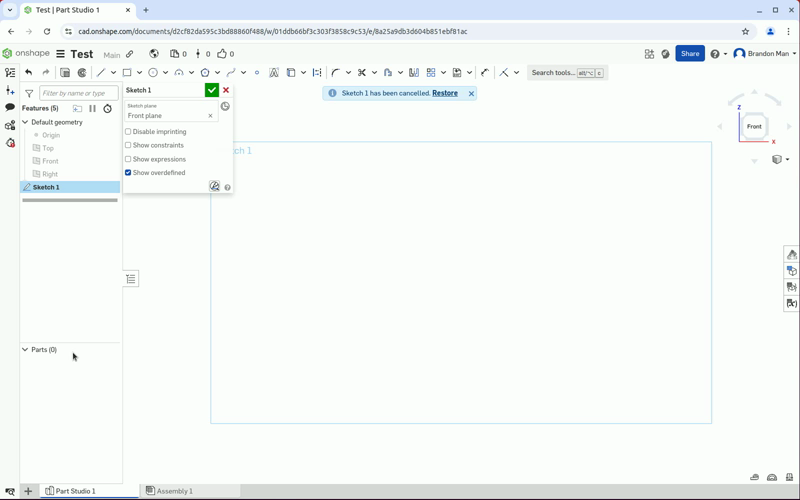
key(y)
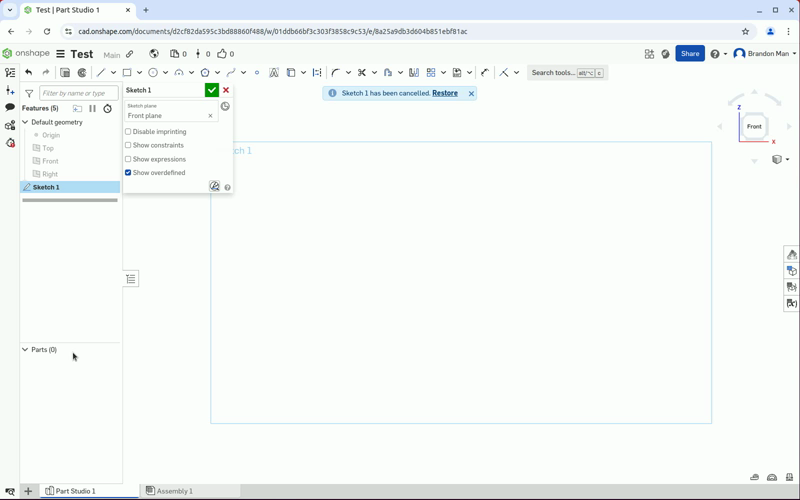
key(l)
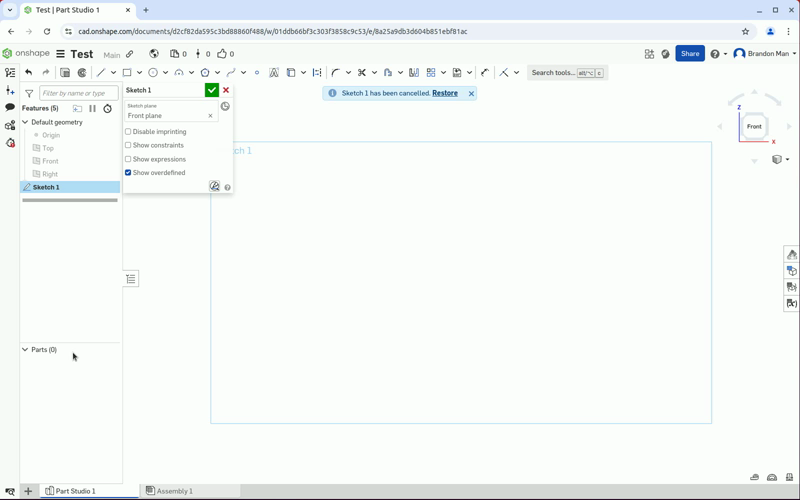
key_down(shift)
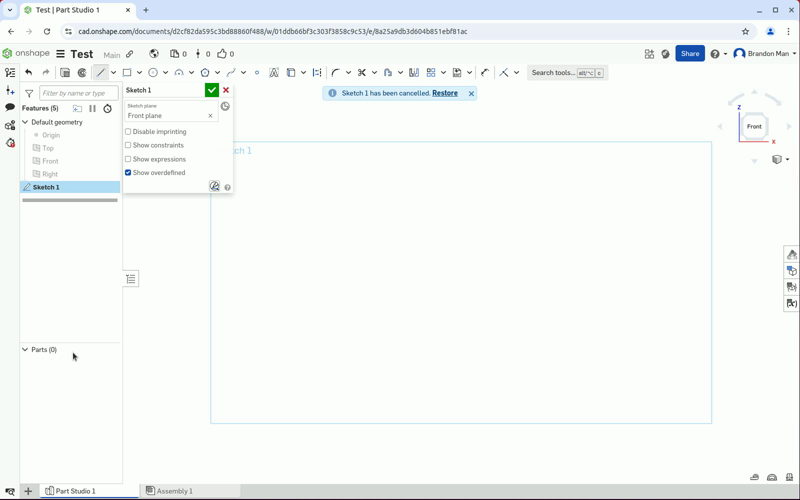
mouse_move(372, 381)
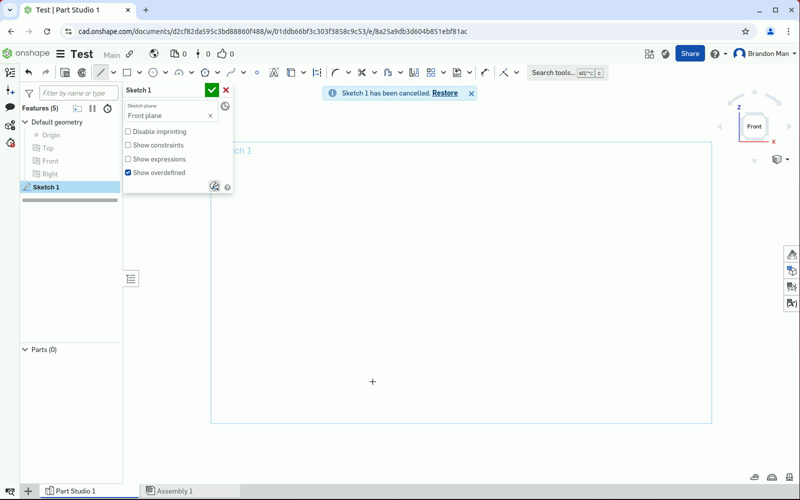
click(372, 381)
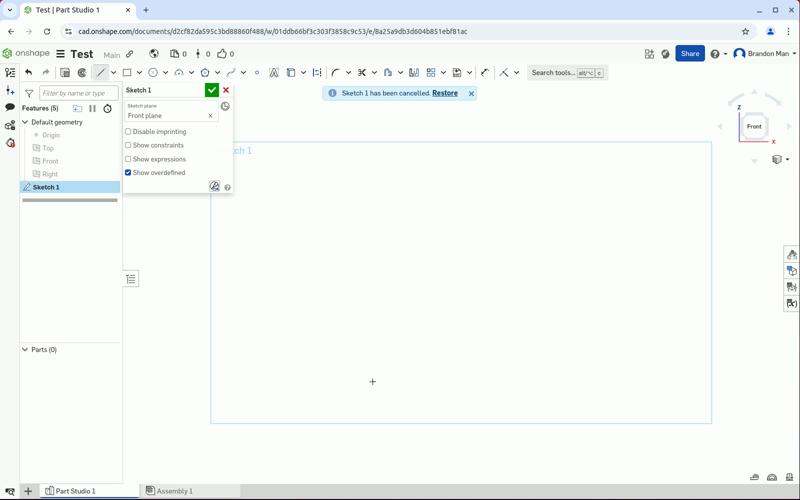
key_up(shift)
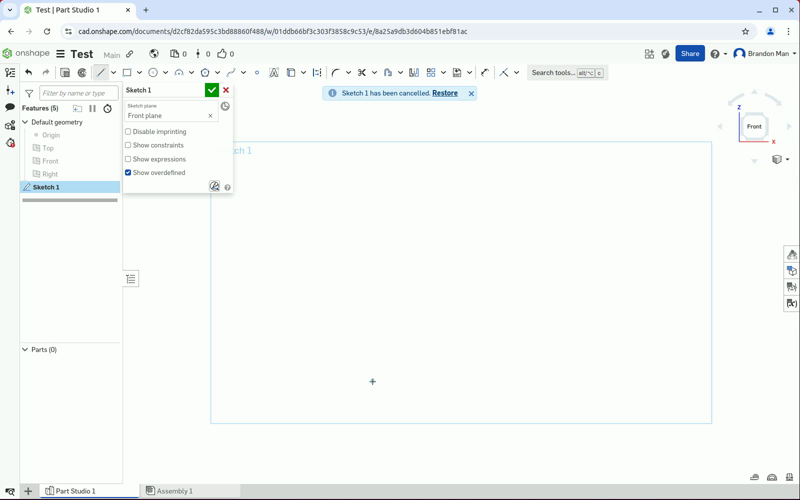
key_down(shift)
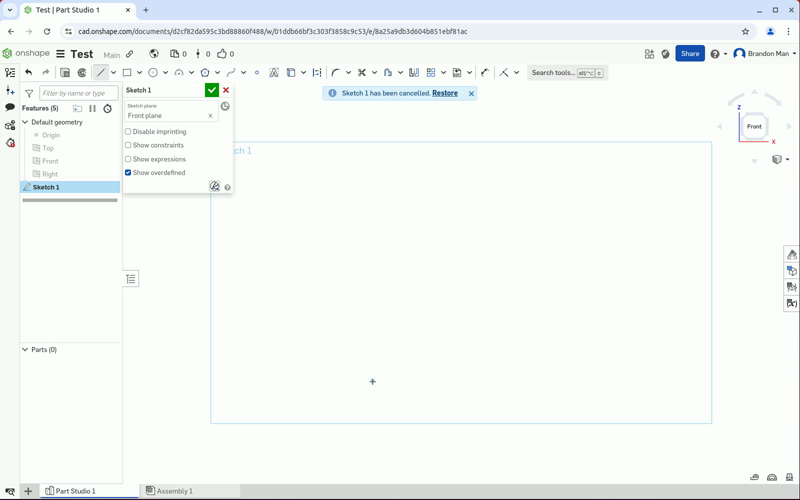
mouse_move(547, 381)
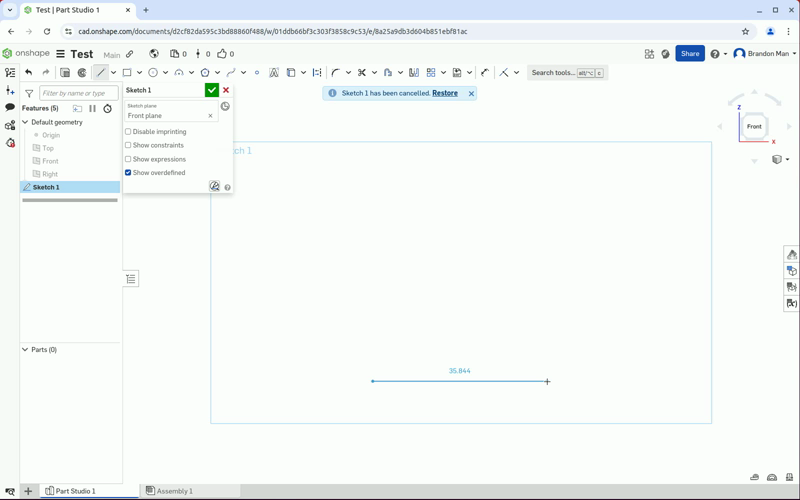
click(547, 381)
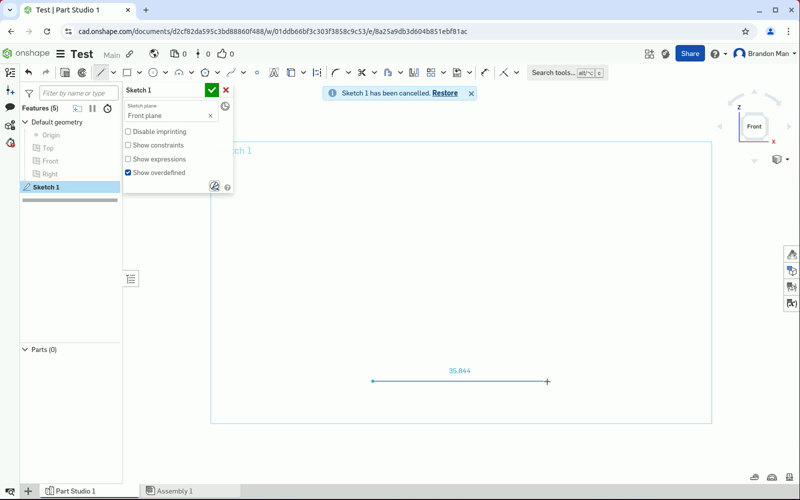
key_up(shift)
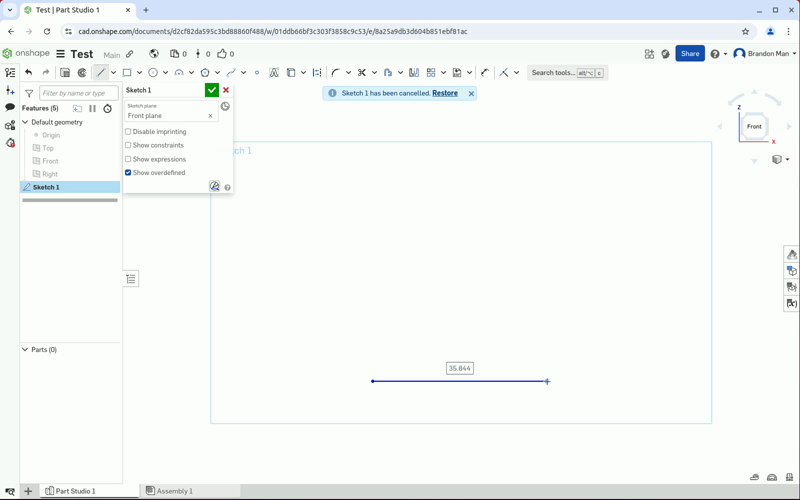
key_down(shift)
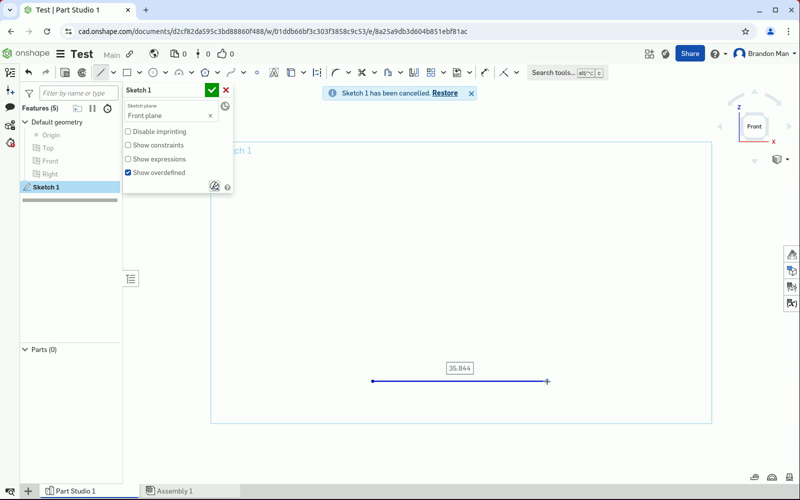
mouse_move(547, 184)
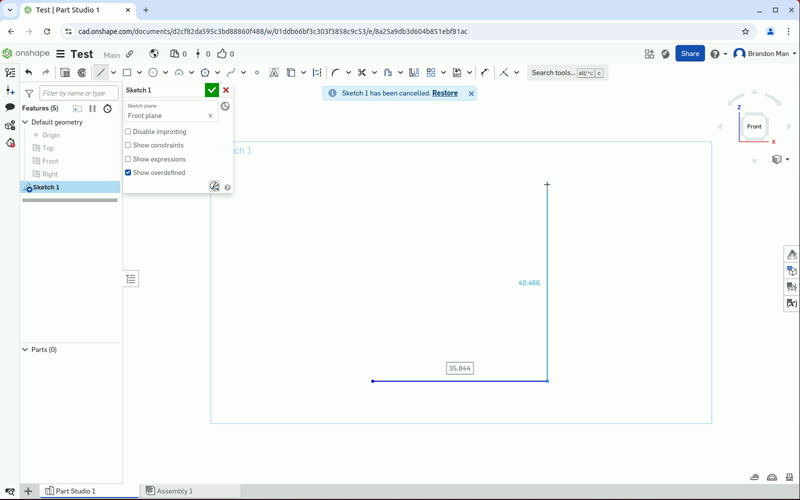
click(547, 184)
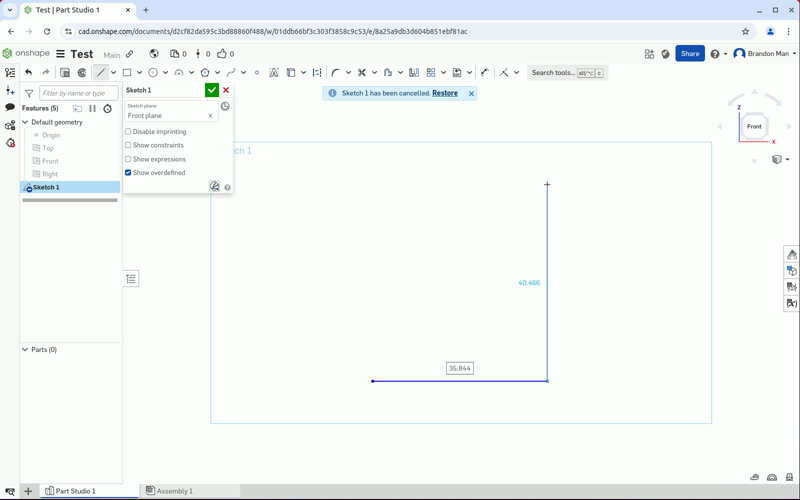
key_up(shift)
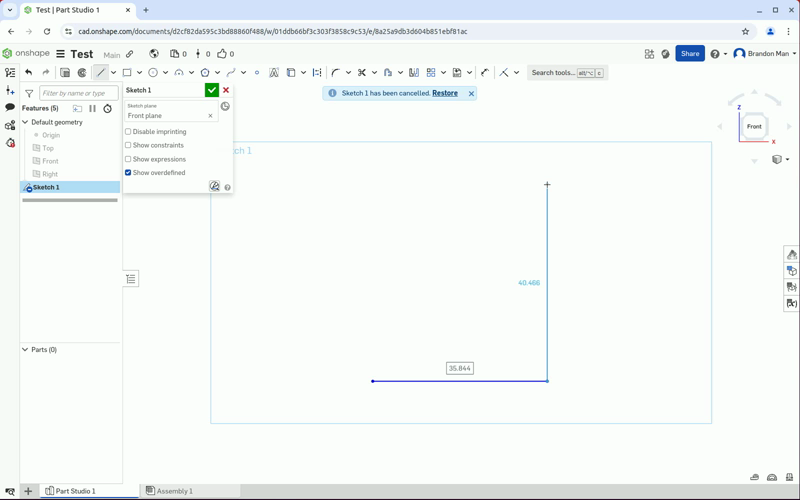
key_down(shift)
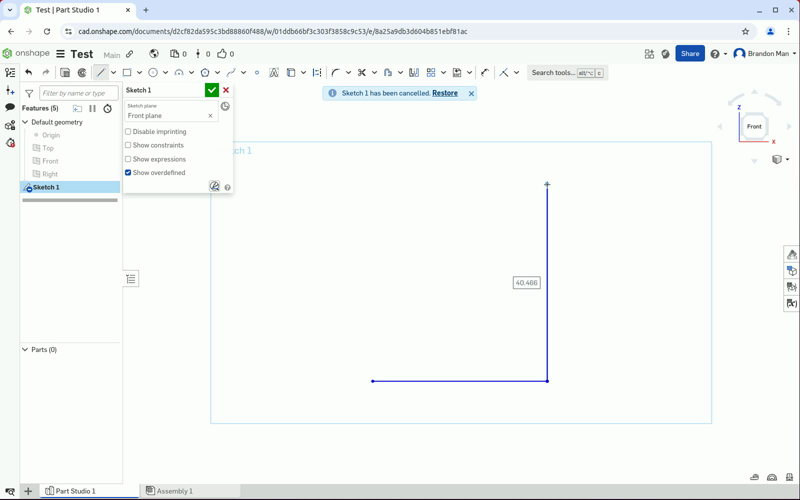
mouse_move(372, 184)
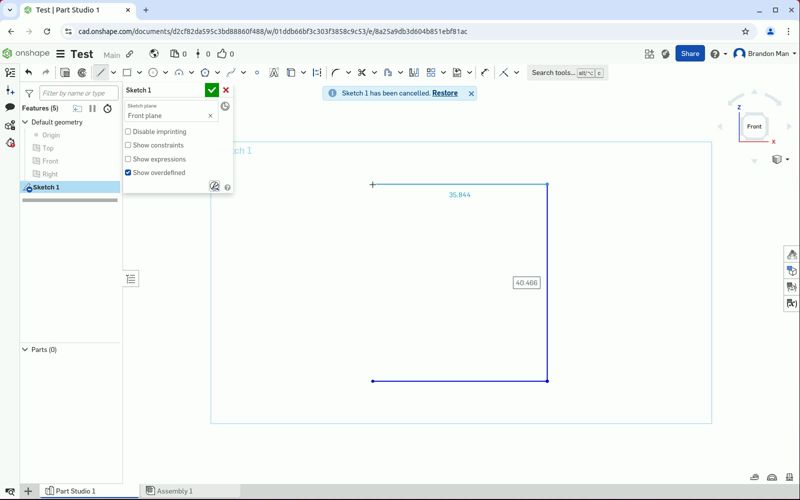
click(372, 184)
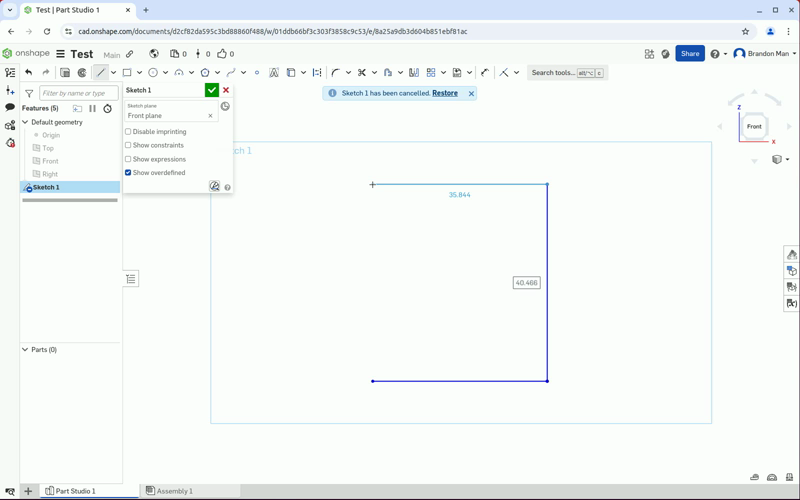
key_up(shift)
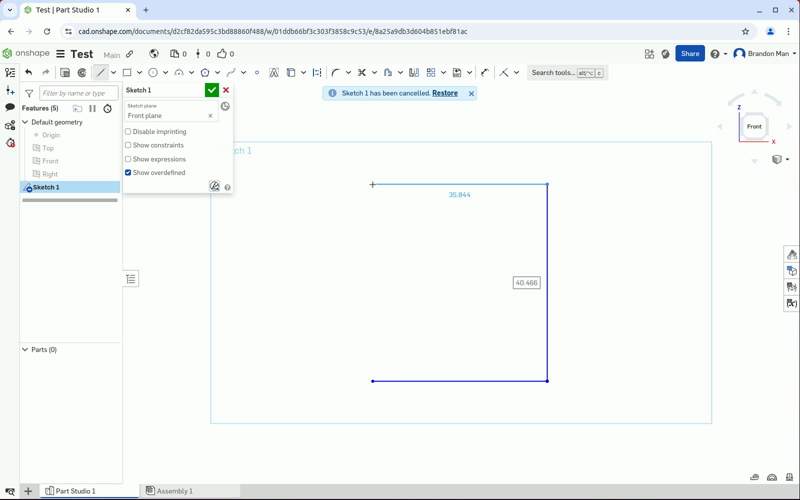
key_down(shift)
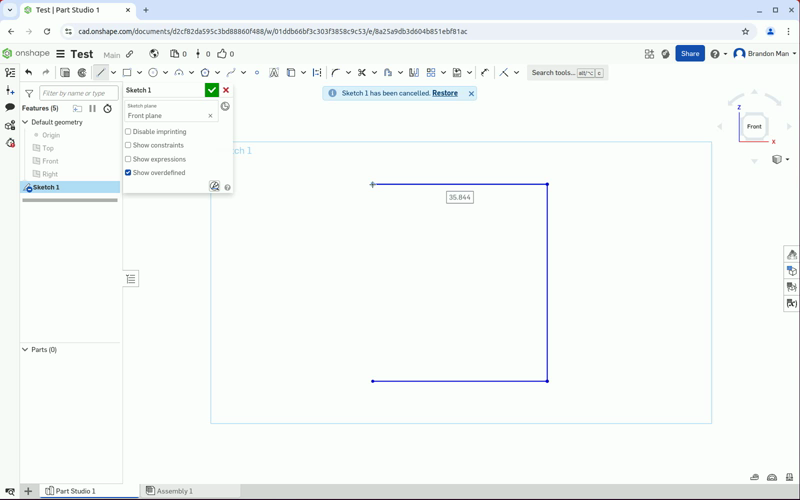
mouse_move(372, 381)
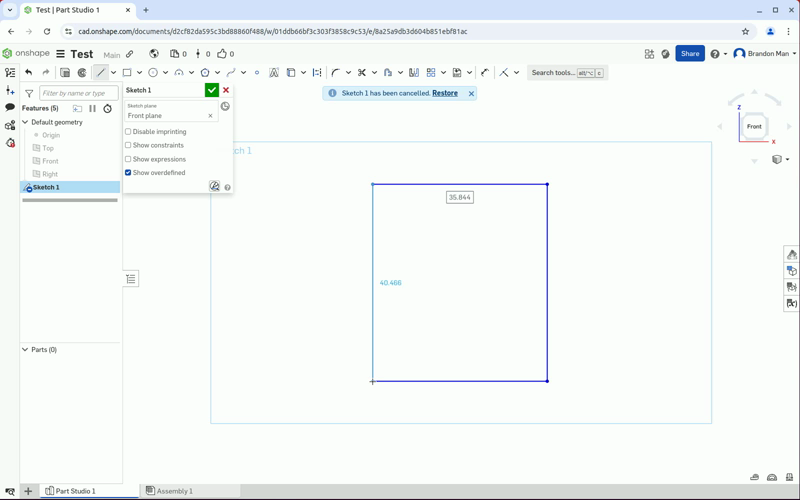
key_up(shift)
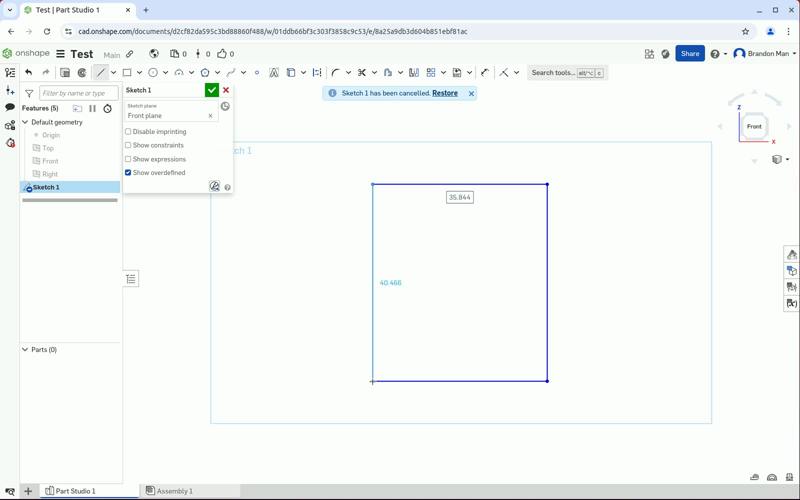
click(372, 381)
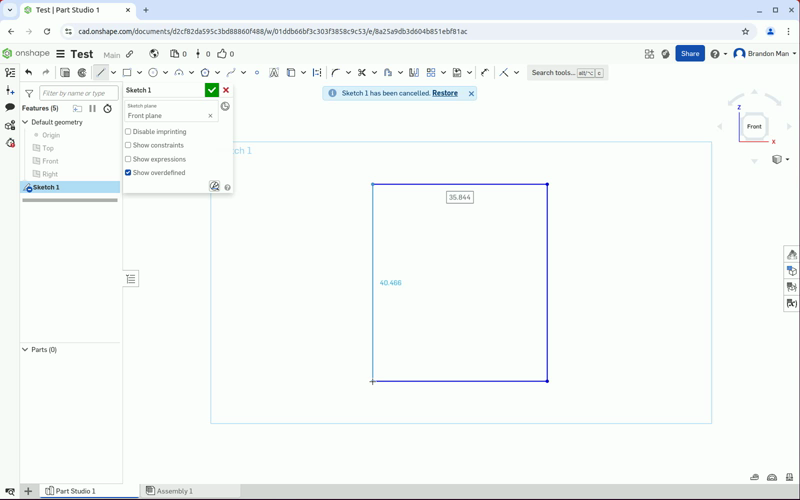
key(esc)
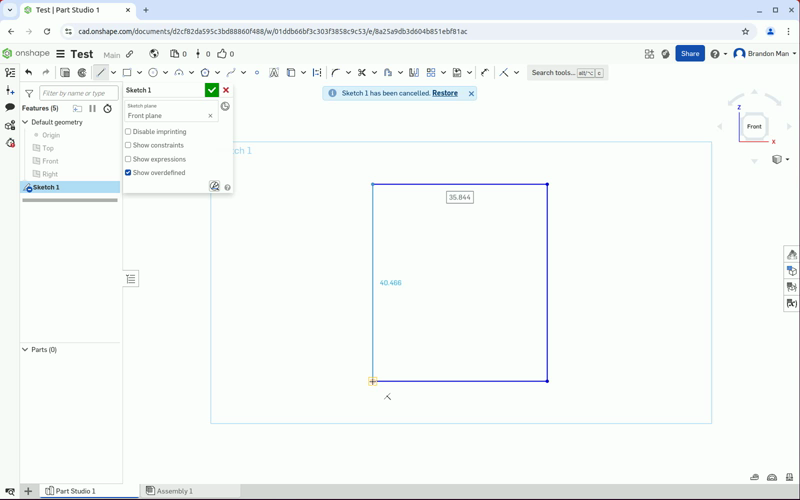
mouse_move(417, 253)
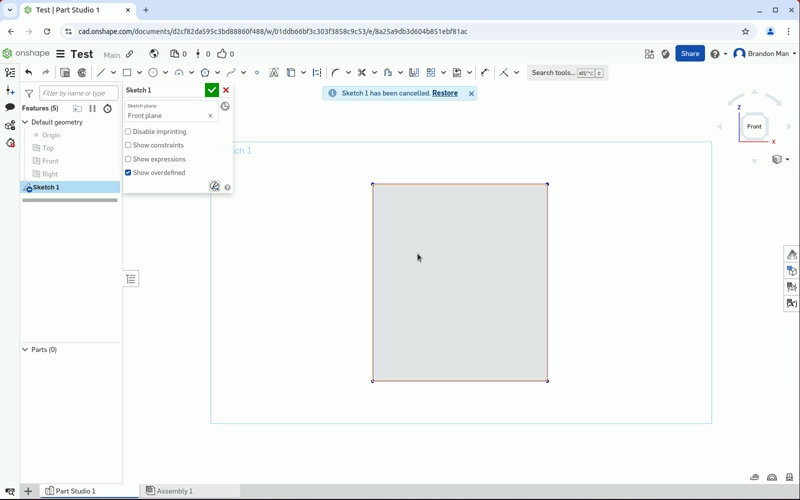
click(417, 253)
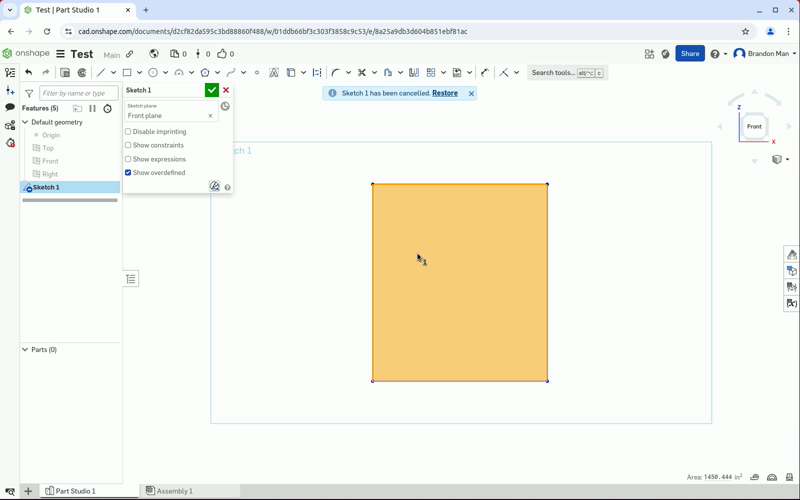
mouse_move(73, 352)
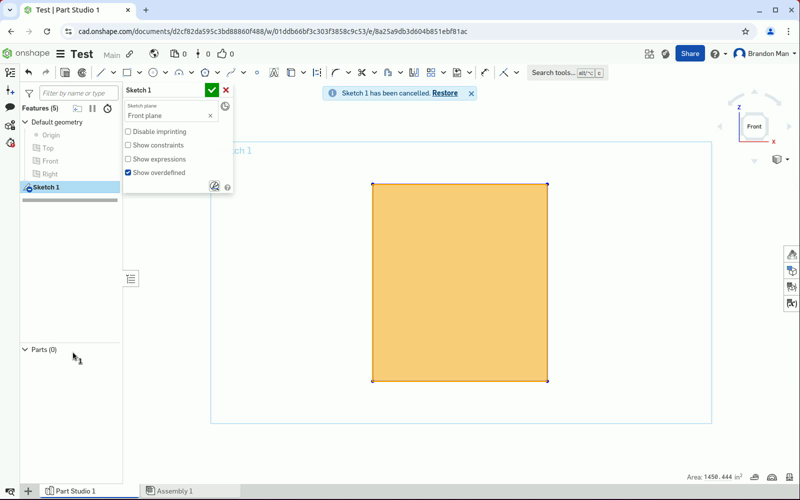
key(shift+y)
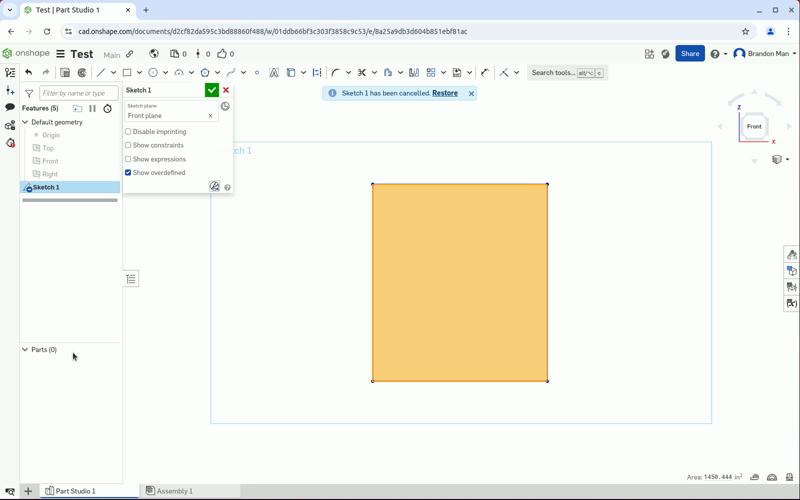
key(shift+e)
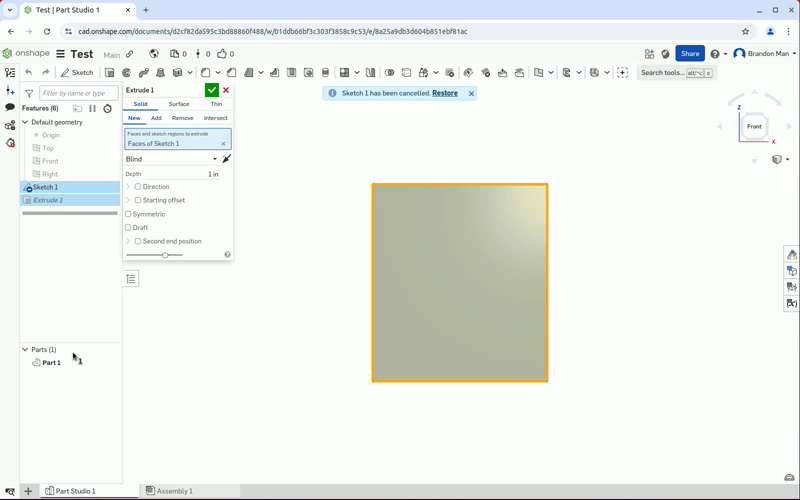
mouse_move(143, 106)
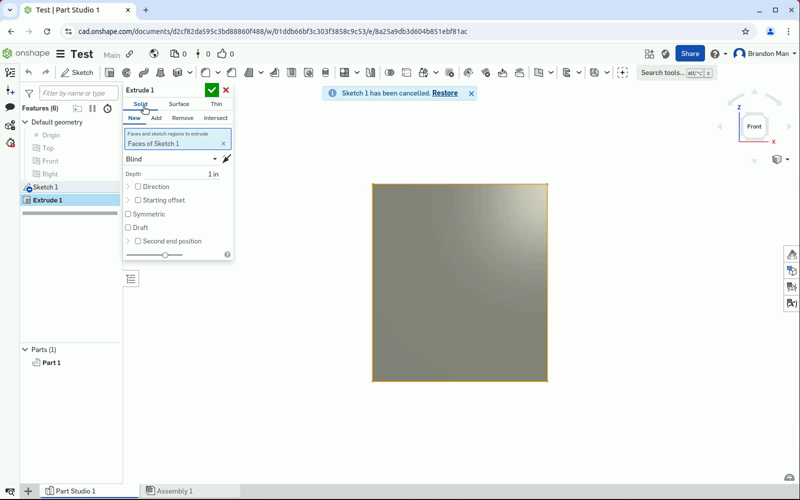
click(143, 106)
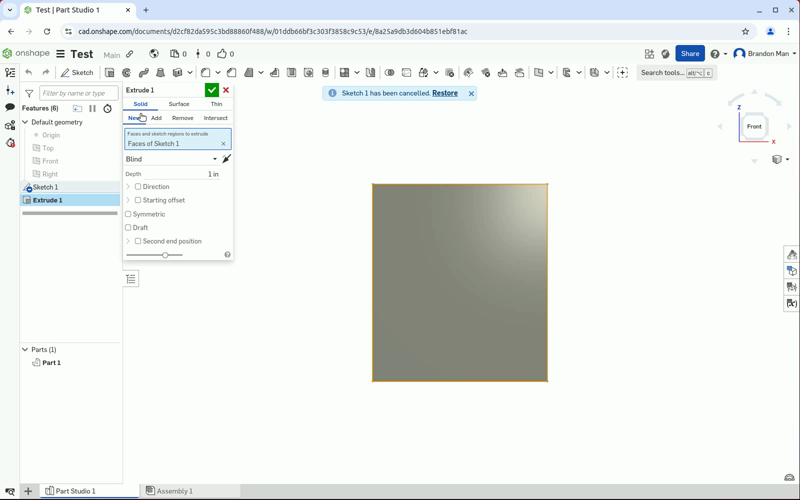
mouse_move(137, 120)
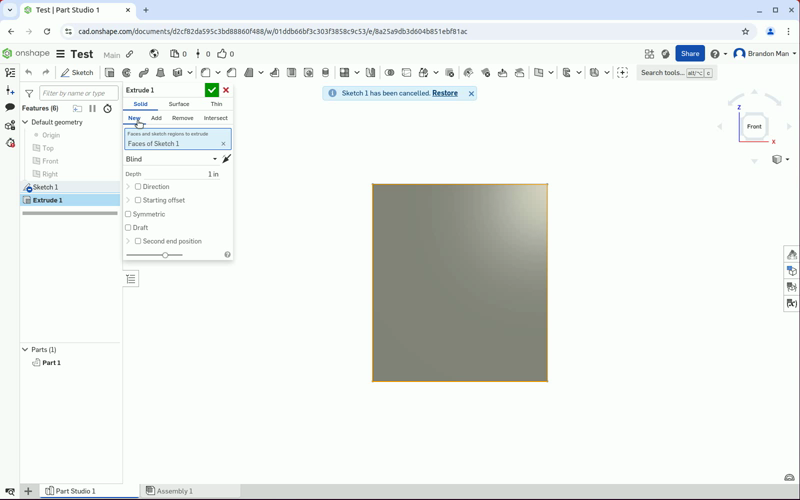
click(137, 120)
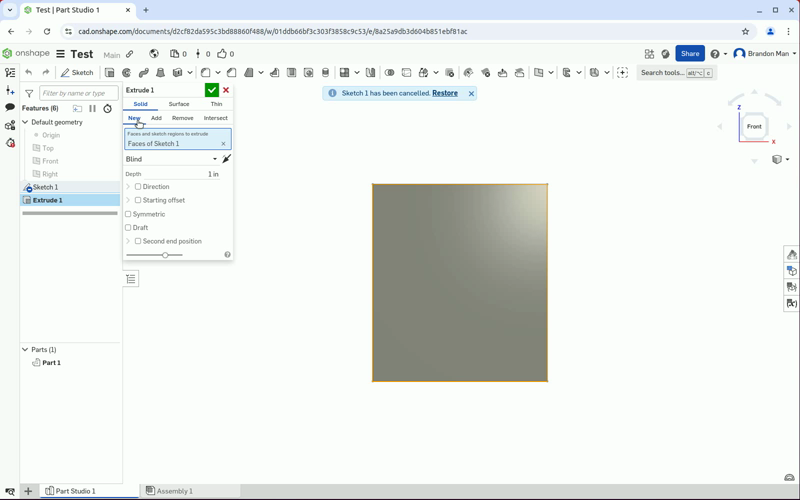
key(tab, 4)
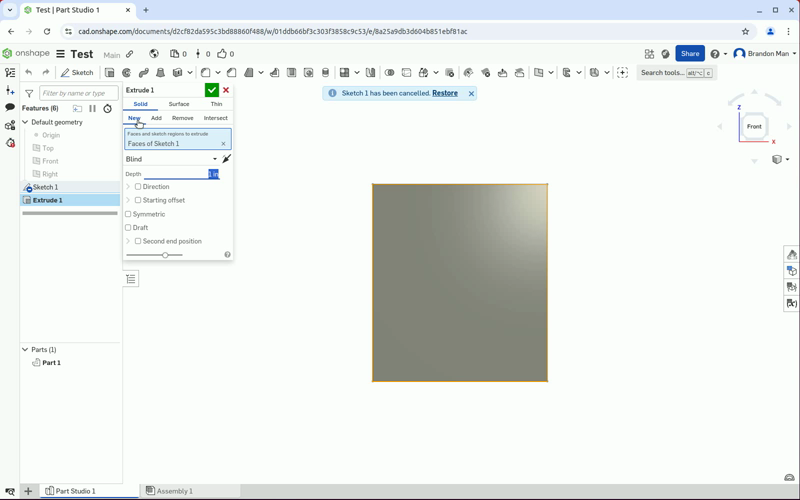
text(0.481)
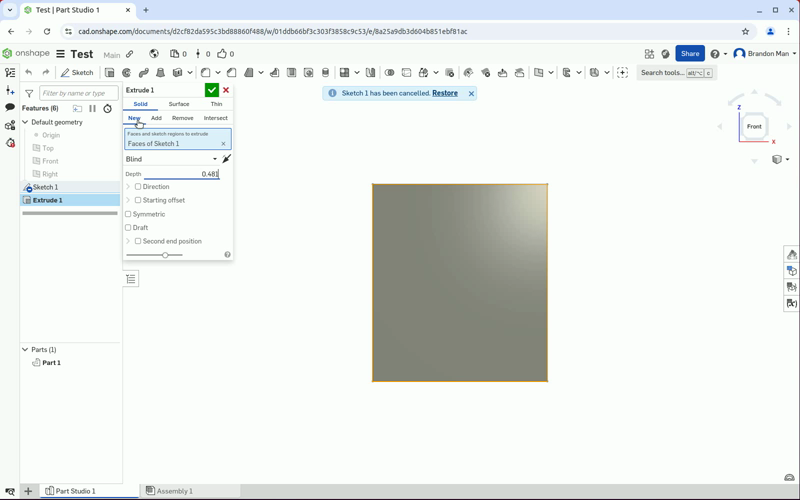
key(enter)
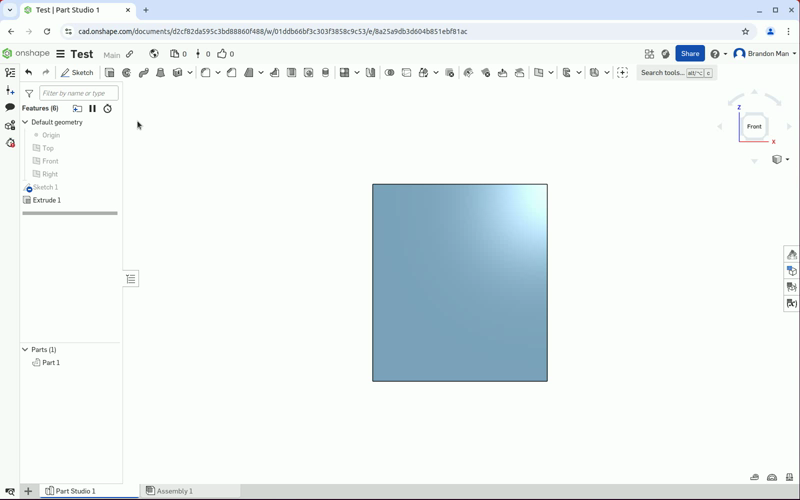
key(shift+h)
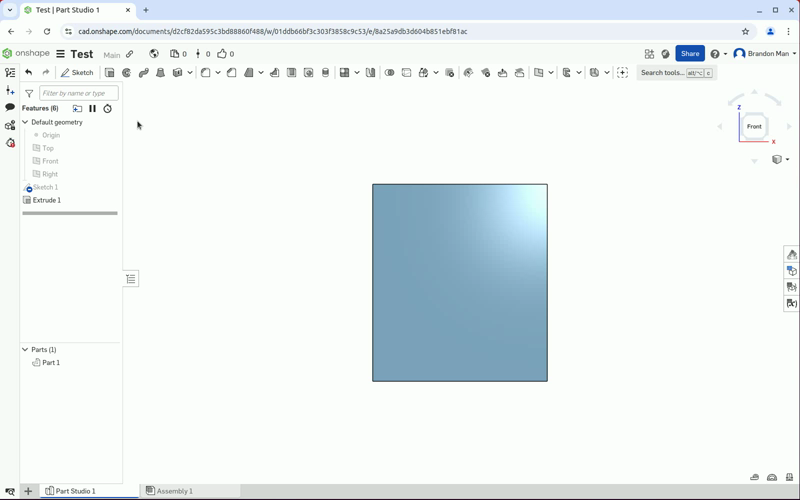
key(shift+h)
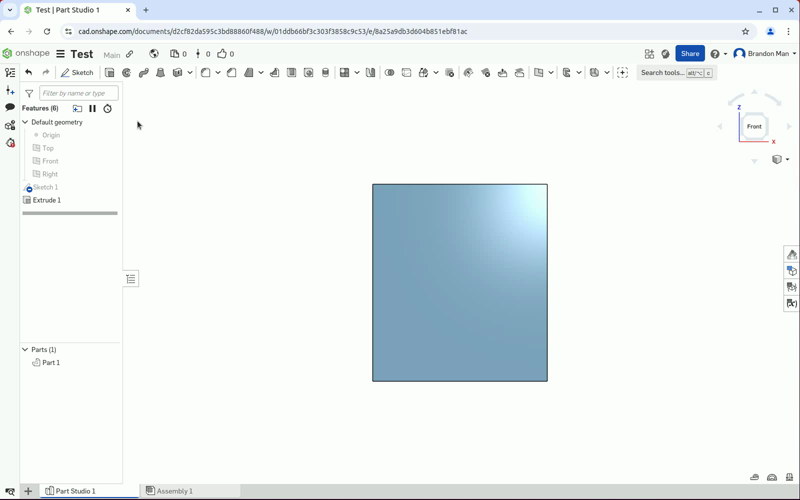
mouse_move(73, 189)
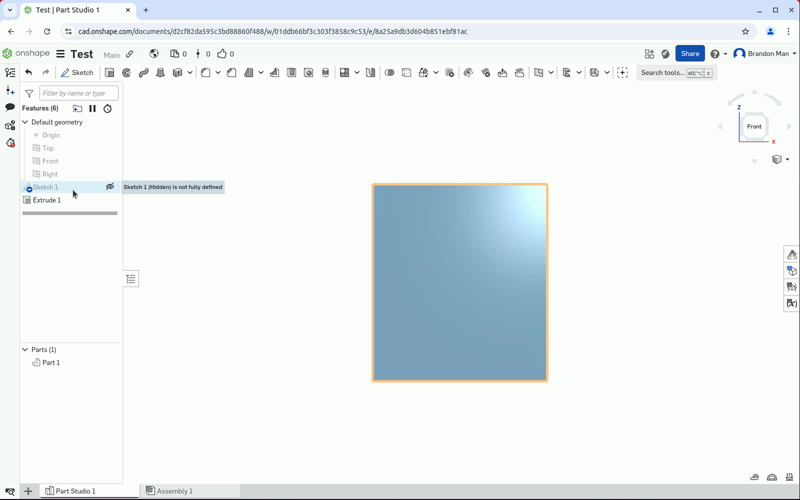
click(73, 189)
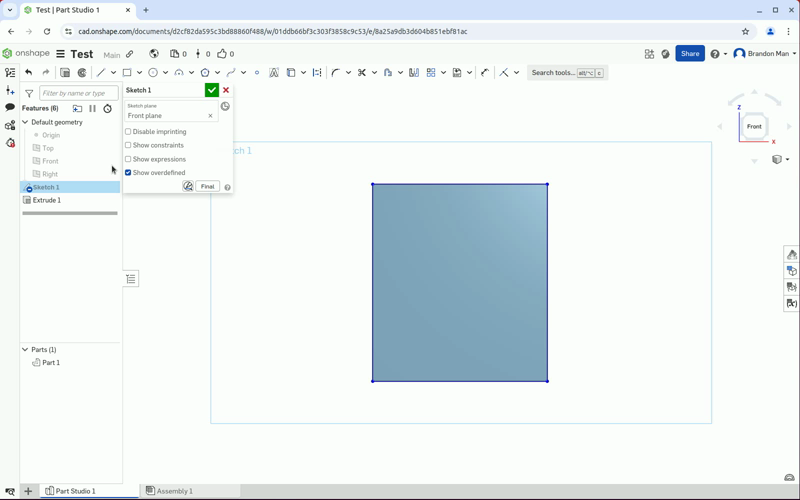
mouse_move(229, 92)
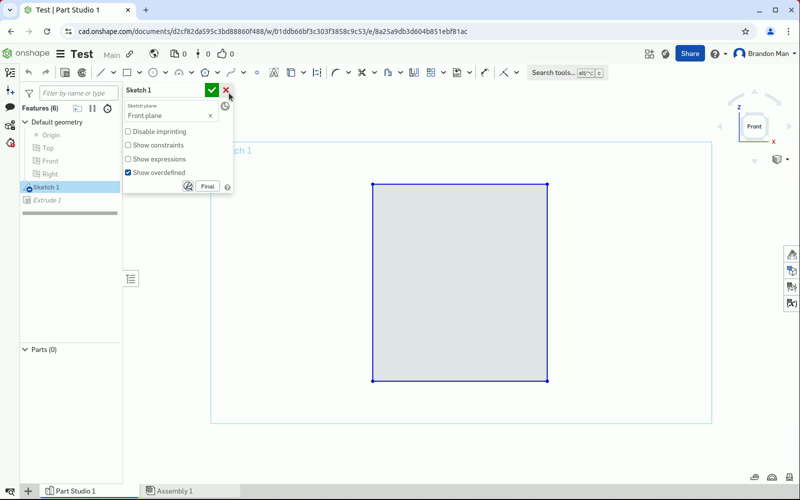
click(229, 92)
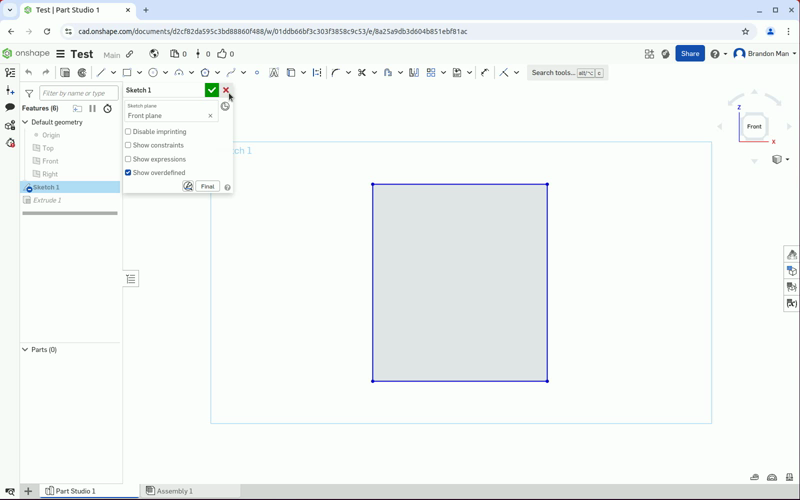
key(shift+s)
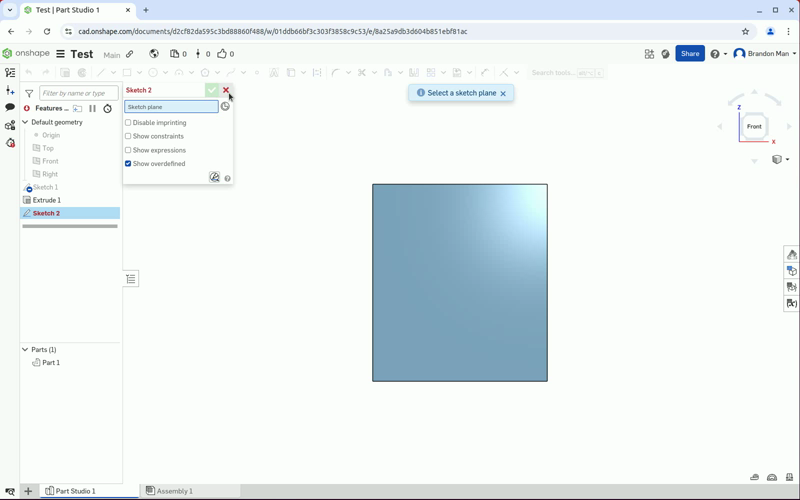
mouse_move(73, 163)
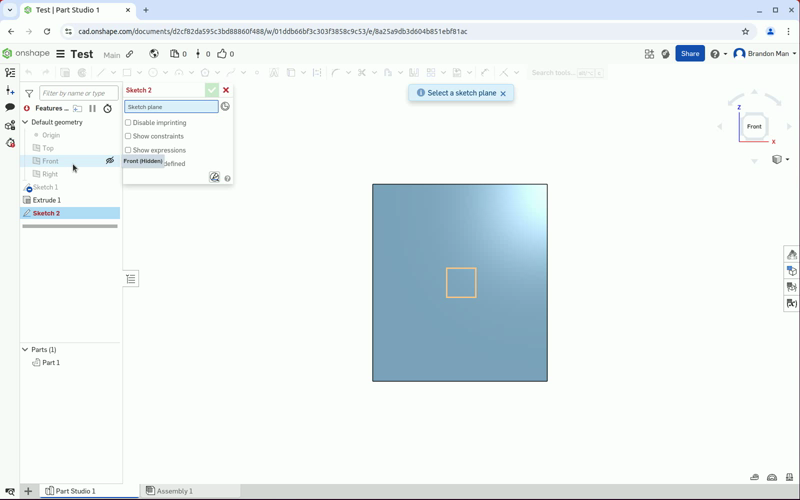
click(73, 163)
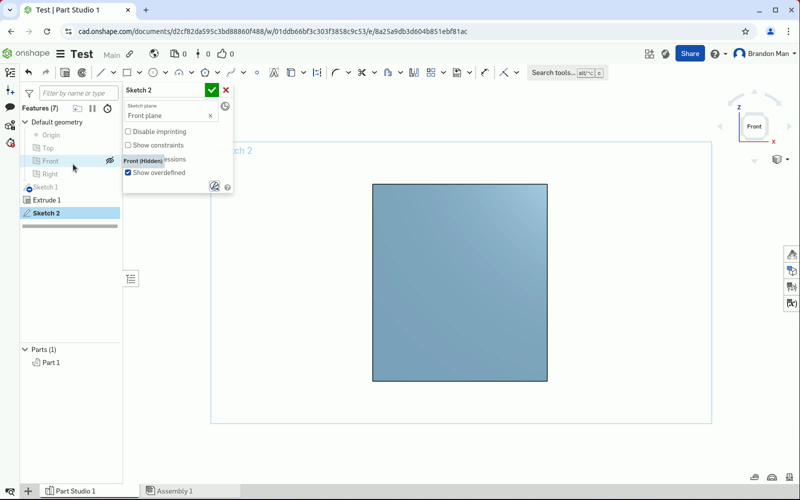
mouse_move(73, 352)
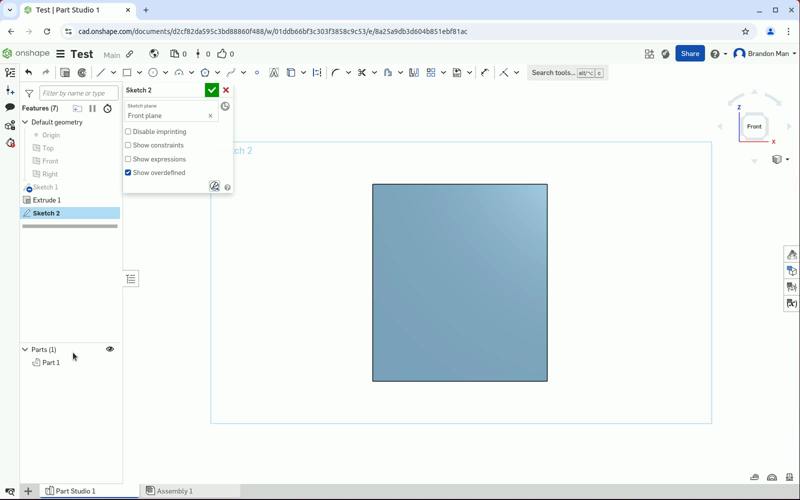
key(y)
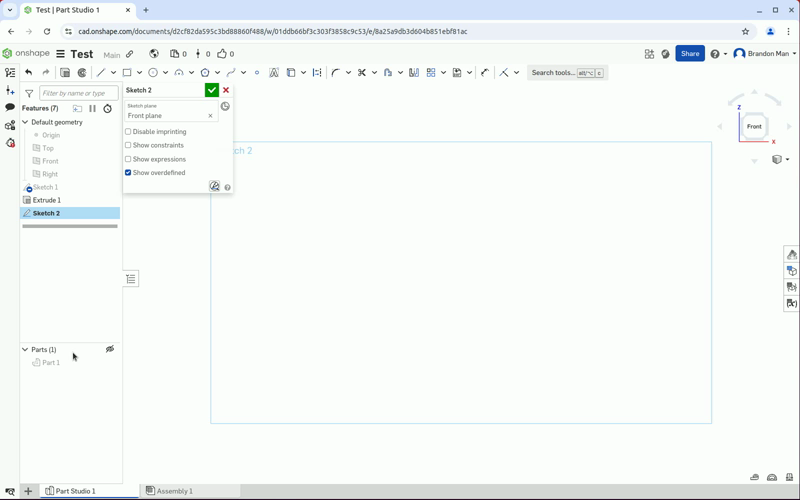
key(l)
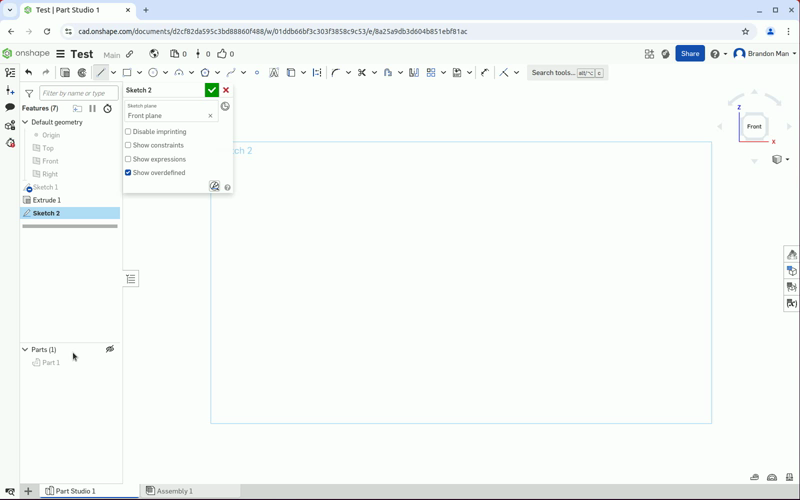
key_down(shift)
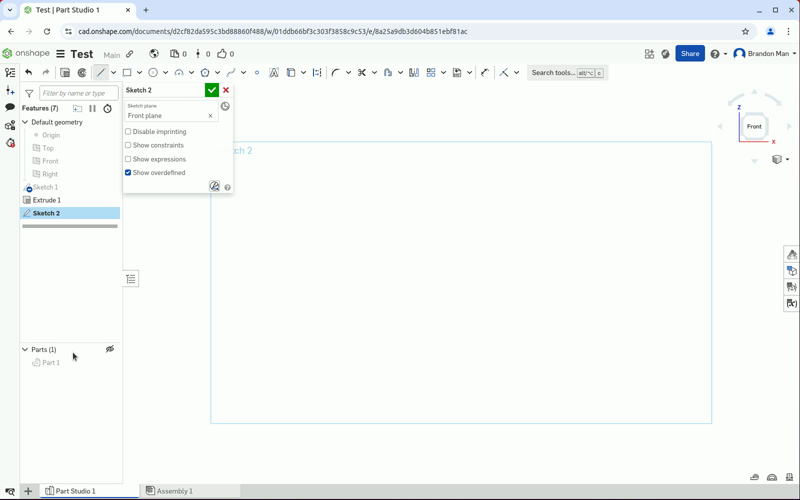
mouse_move(363, 395)
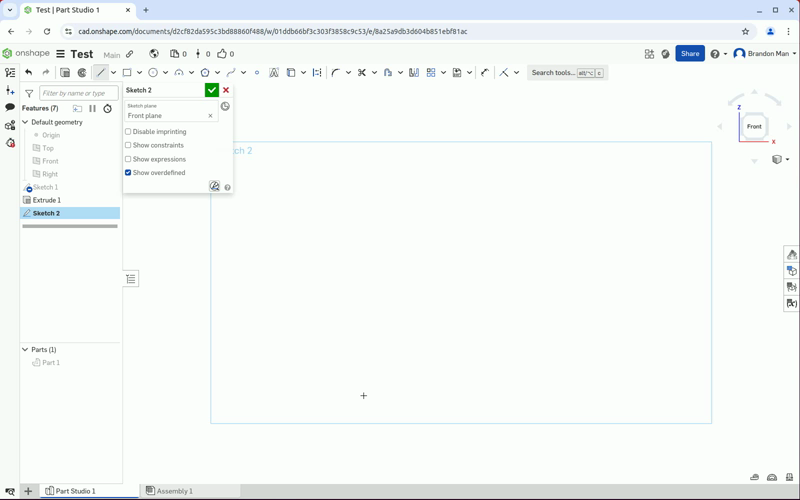
click(363, 395)
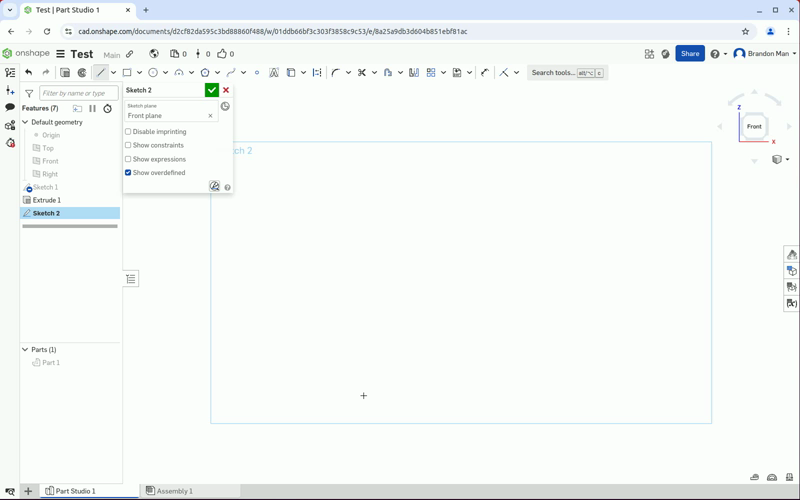
key_up(shift)
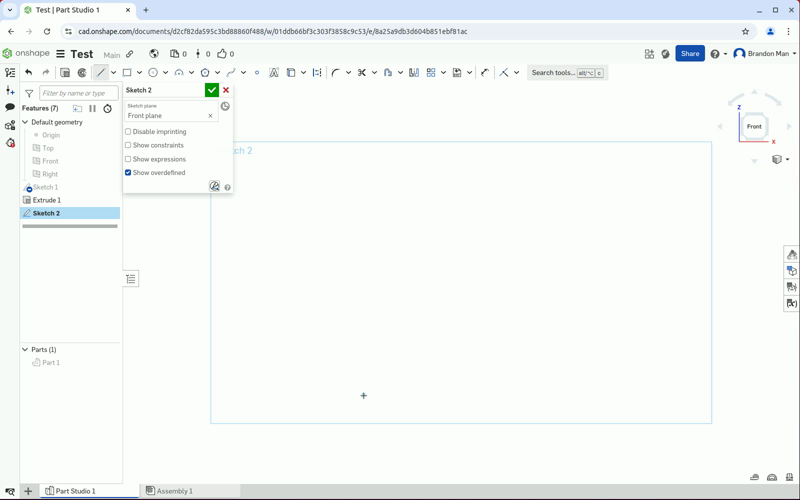
key_down(shift)
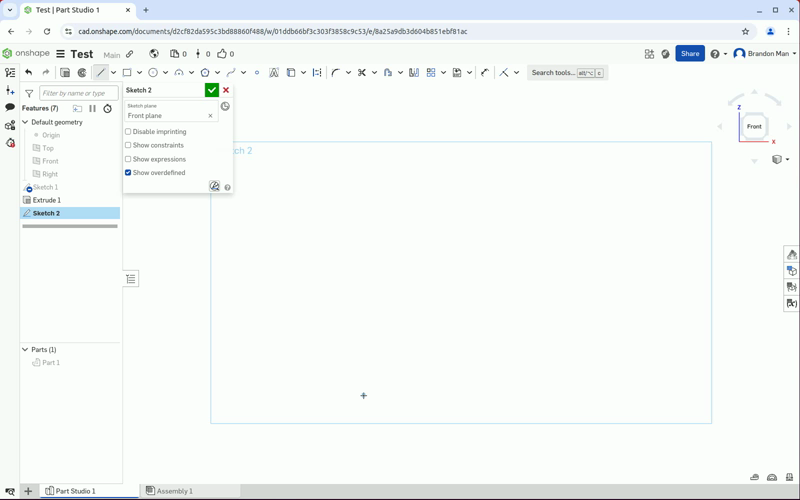
mouse_move(557, 395)
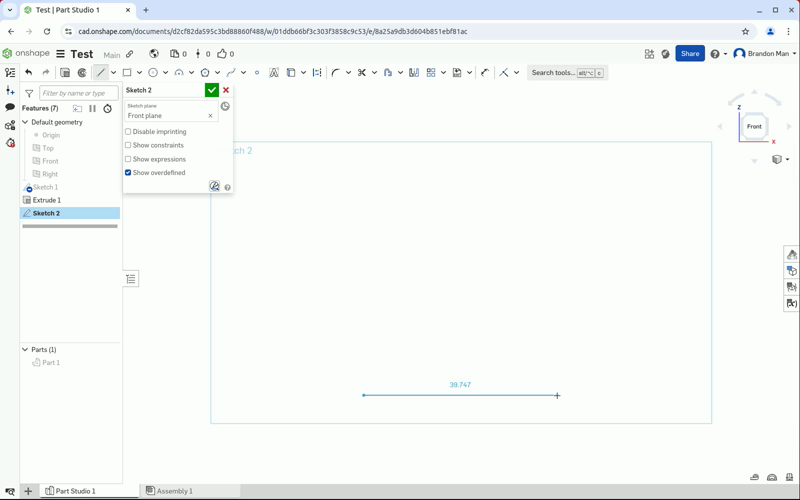
click(557, 395)
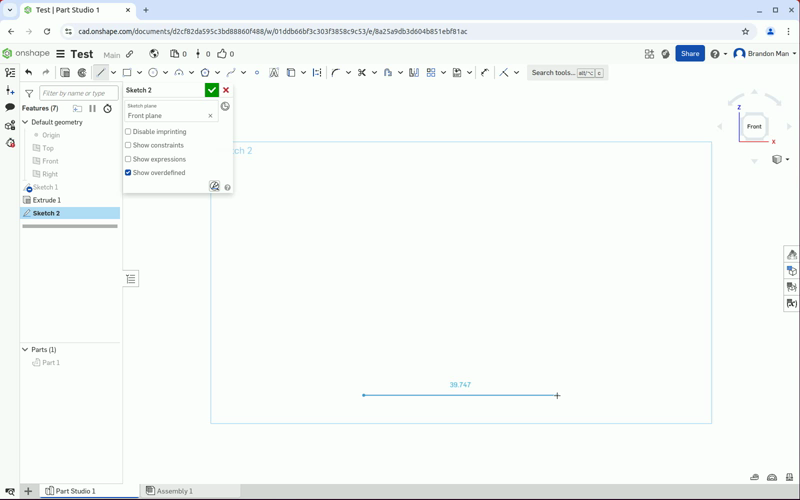
key_up(shift)
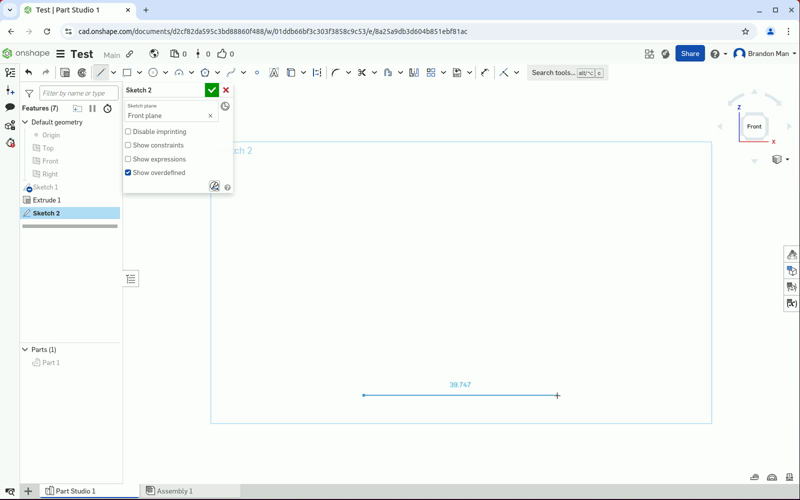
key_down(shift)
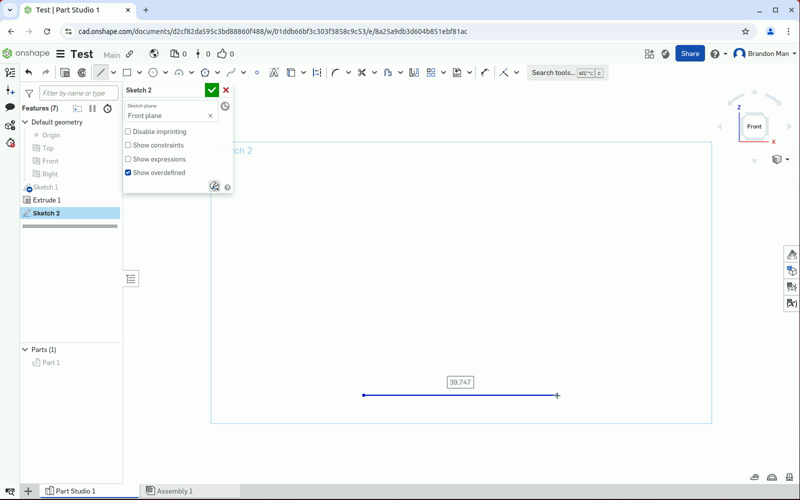
mouse_move(587, 395)
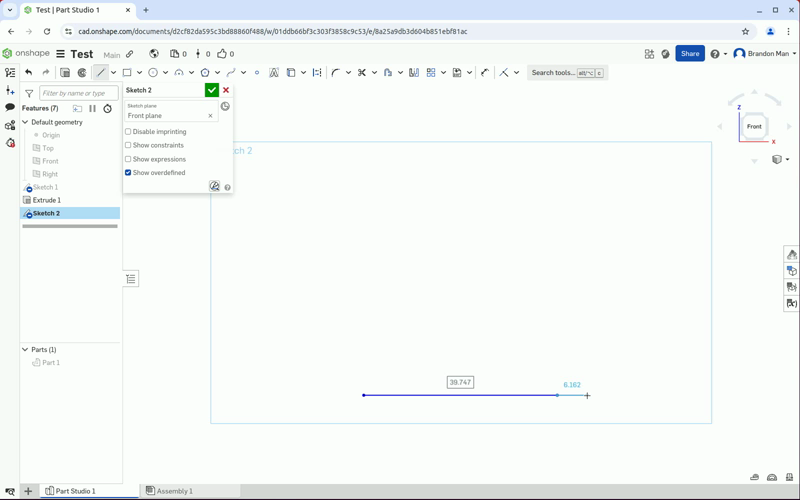
mouse_move(557, 381)
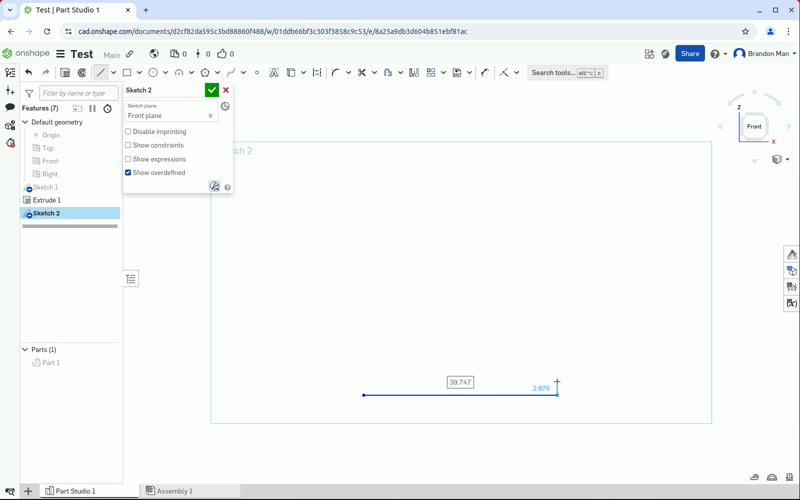
click(557, 381)
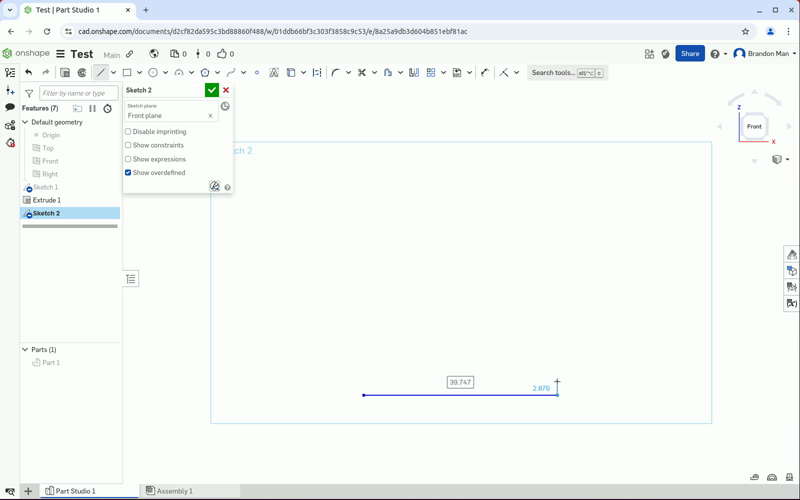
key_up(shift)
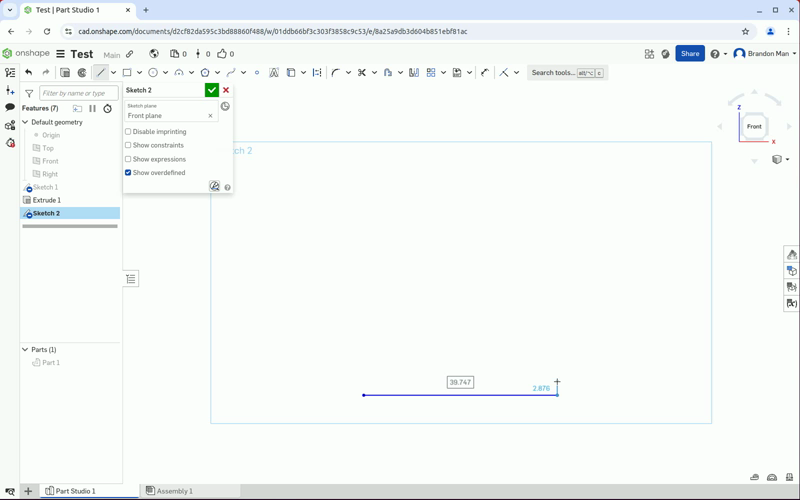
key_down(shift)
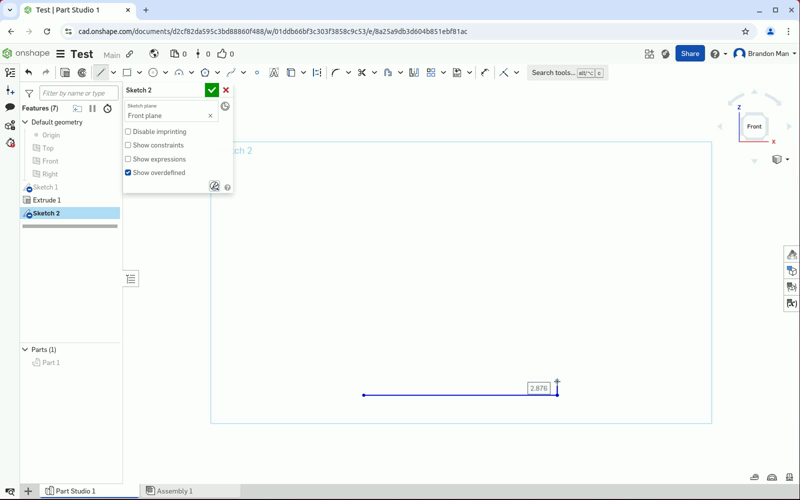
mouse_move(587, 381)
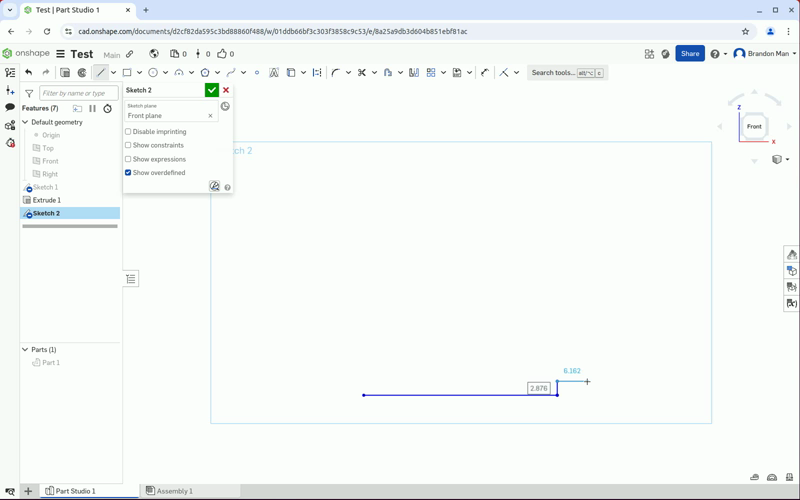
mouse_move(547, 381)
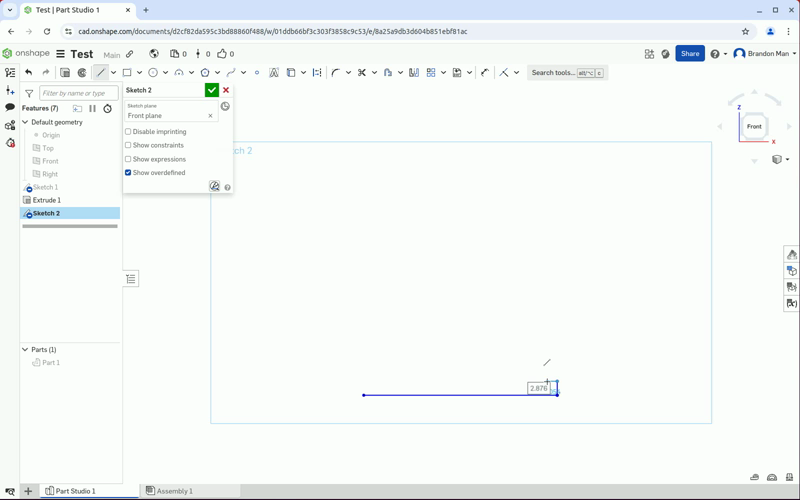
click(547, 381)
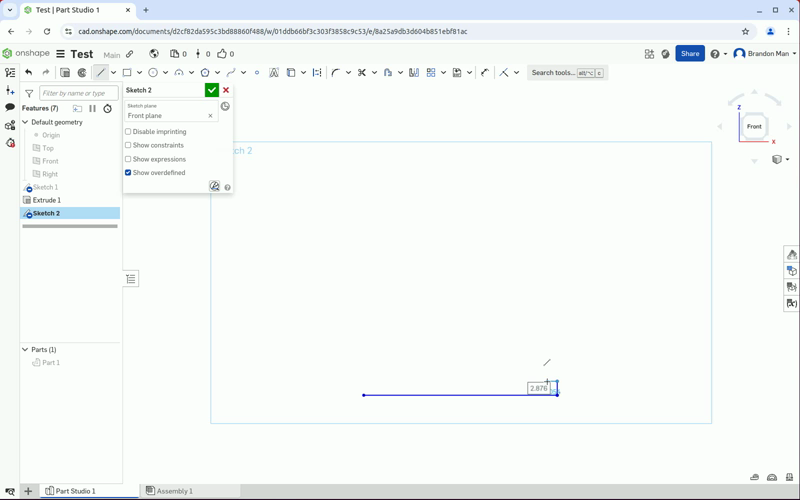
key_up(shift)
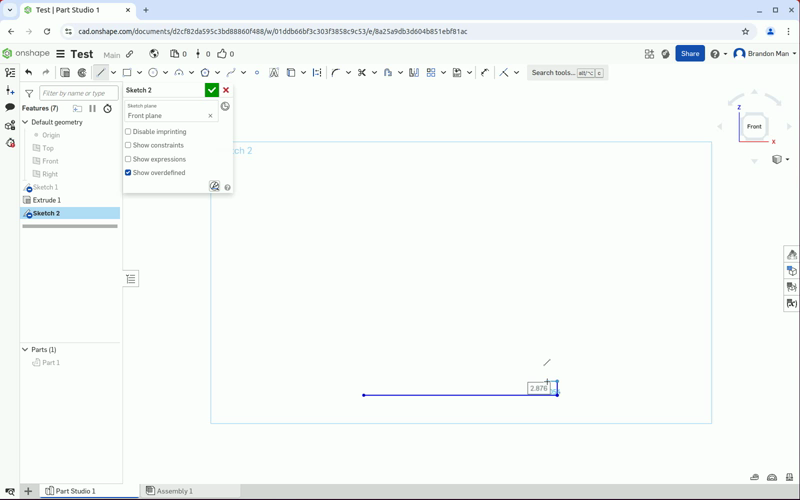
key_down(shift)
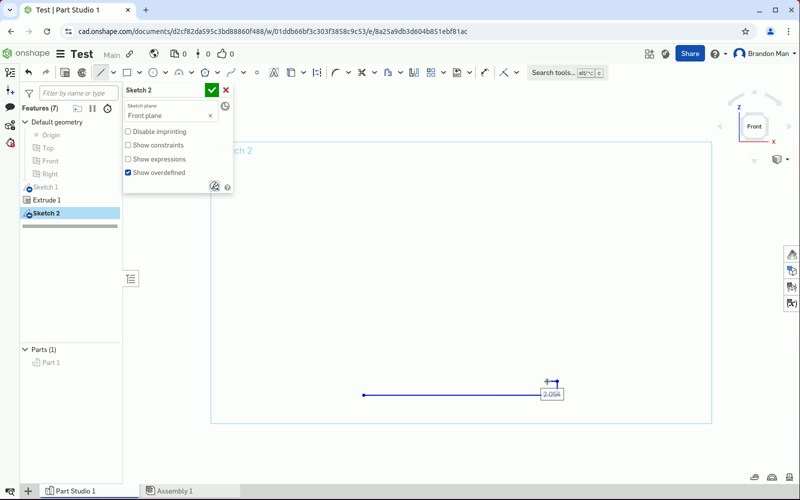
mouse_move(373, 381)
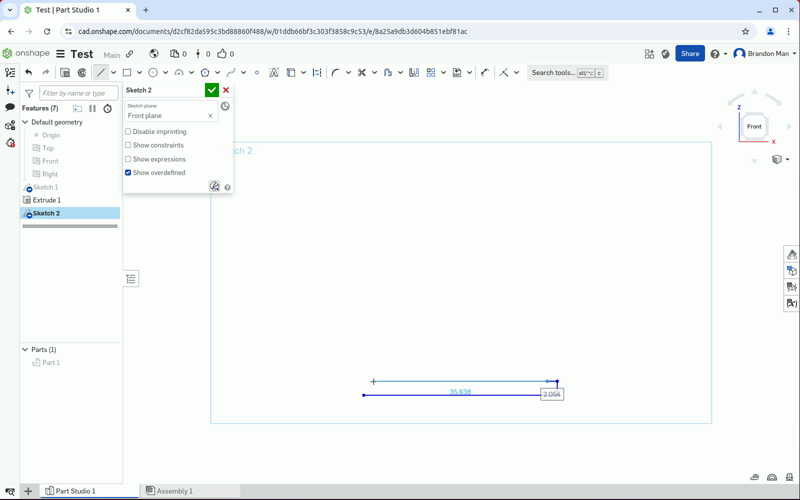
click(373, 381)
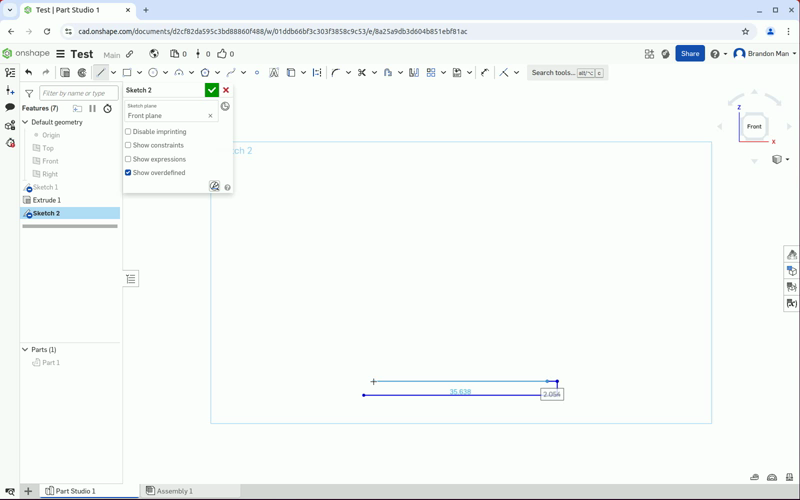
key_up(shift)
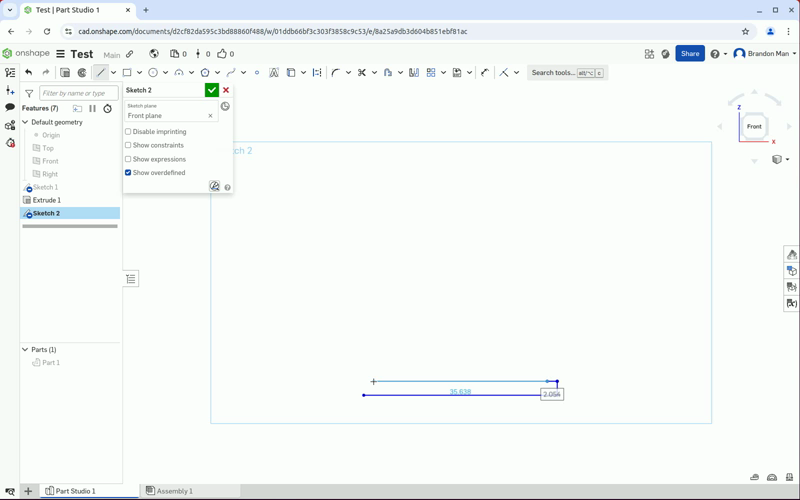
key_down(shift)
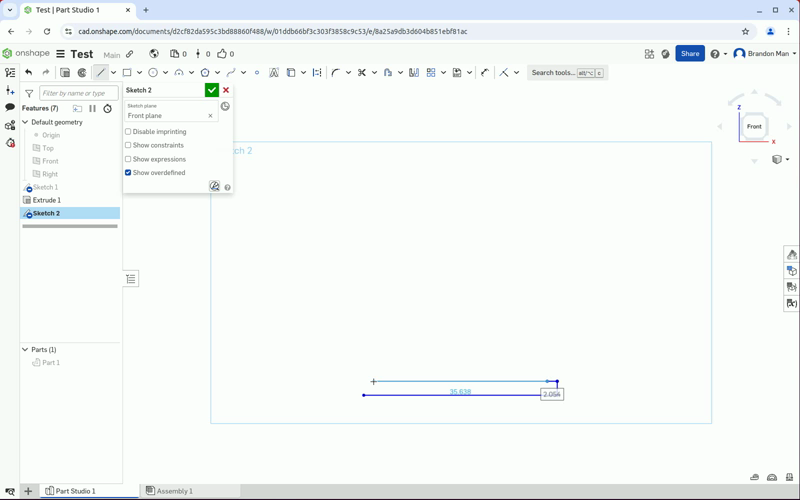
mouse_move(403, 381)
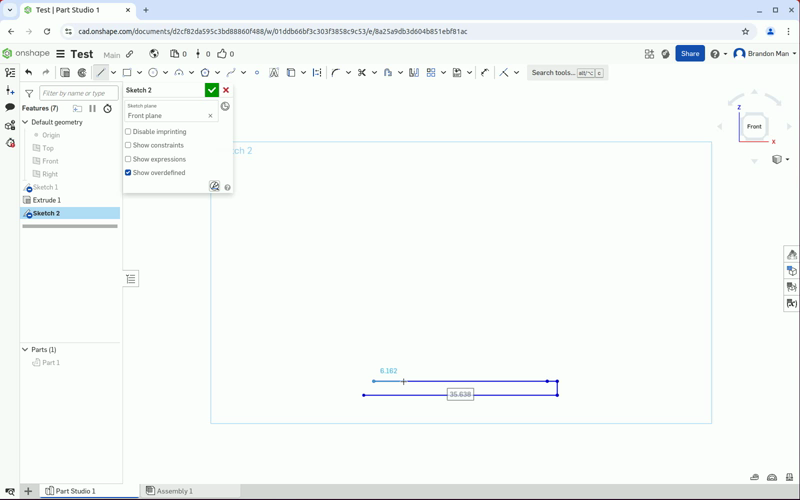
mouse_move(363, 381)
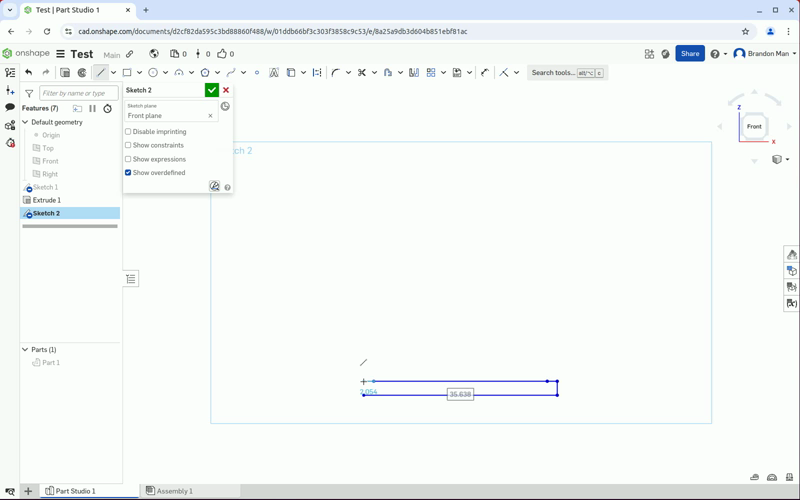
click(363, 381)
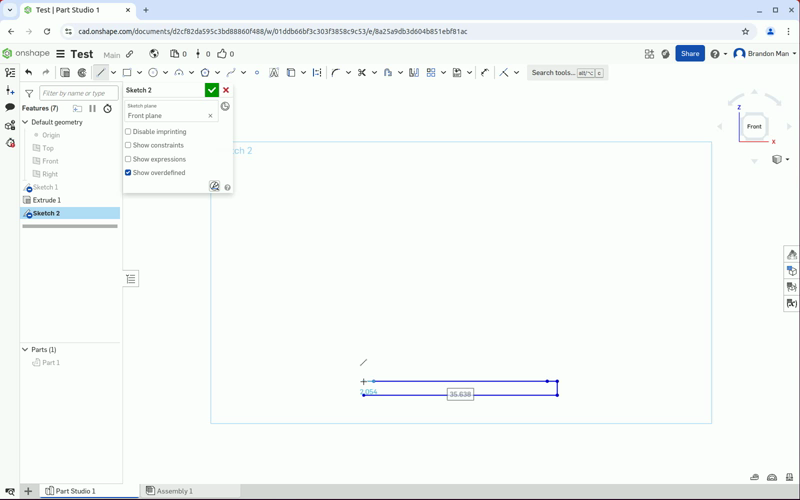
key_up(shift)
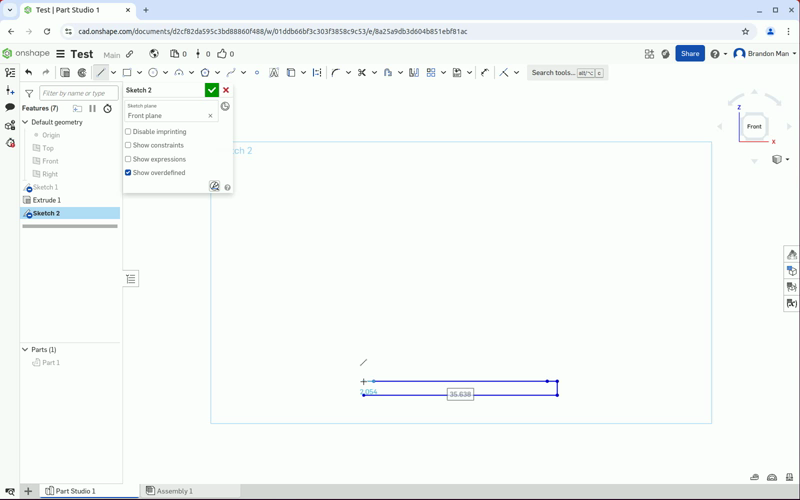
mouse_move(393, 381)
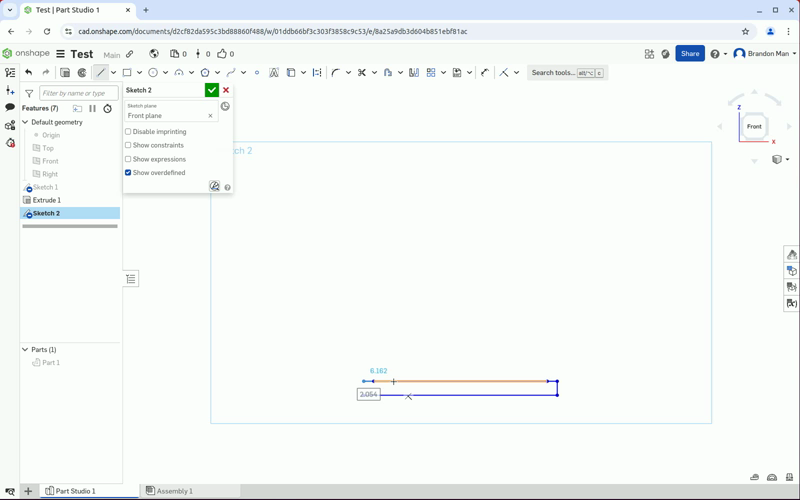
key_down(shift)
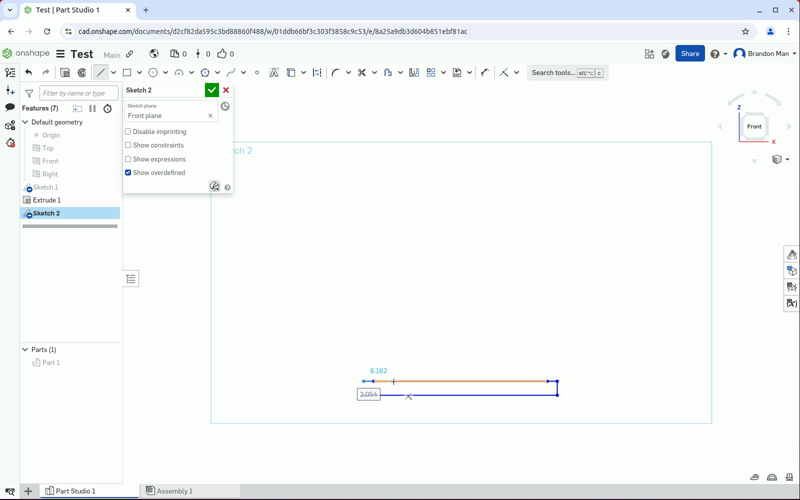
mouse_move(363, 395)
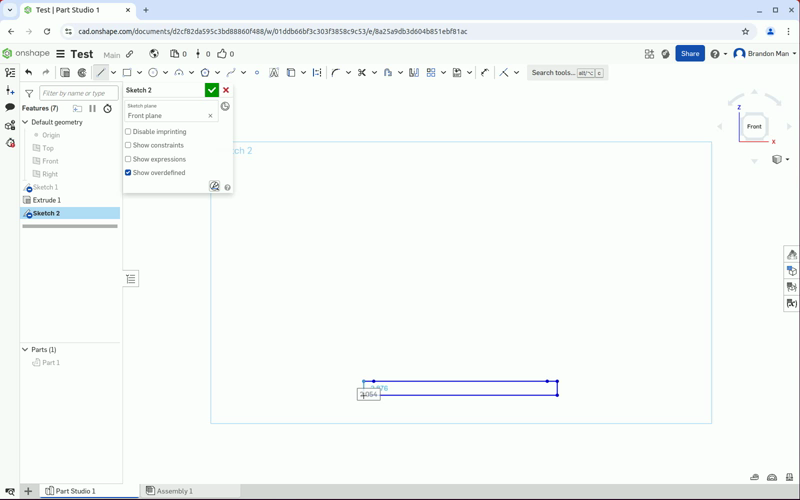
key_up(shift)
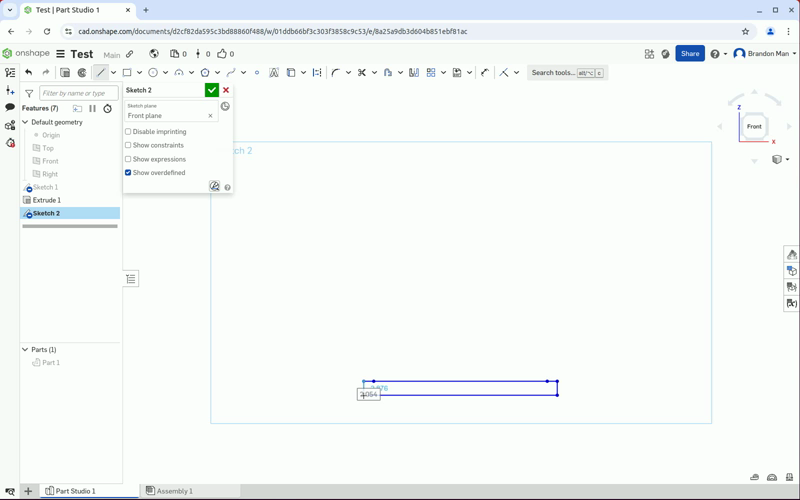
click(363, 395)
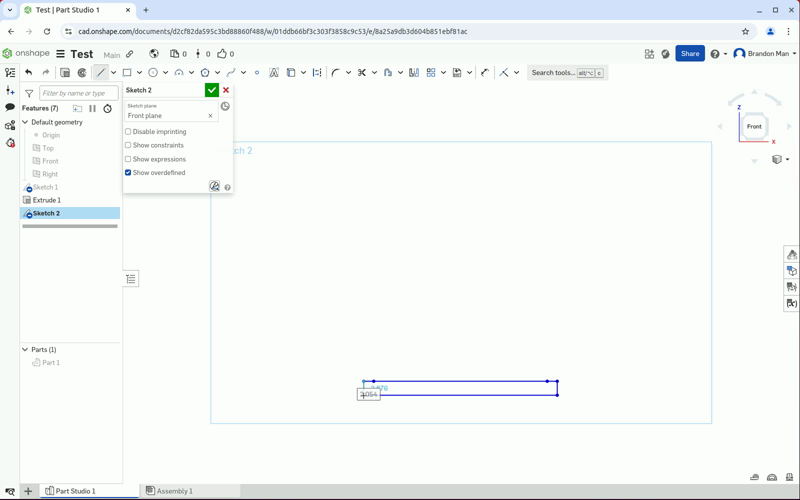
key(esc)
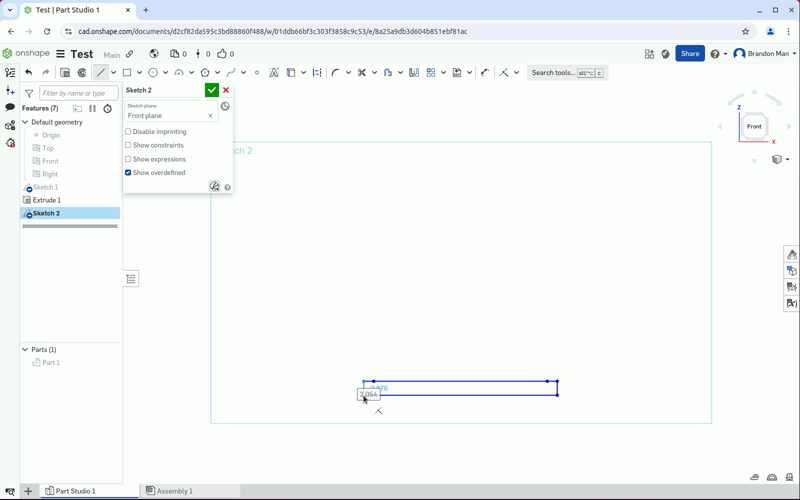
mouse_move(471, 391)
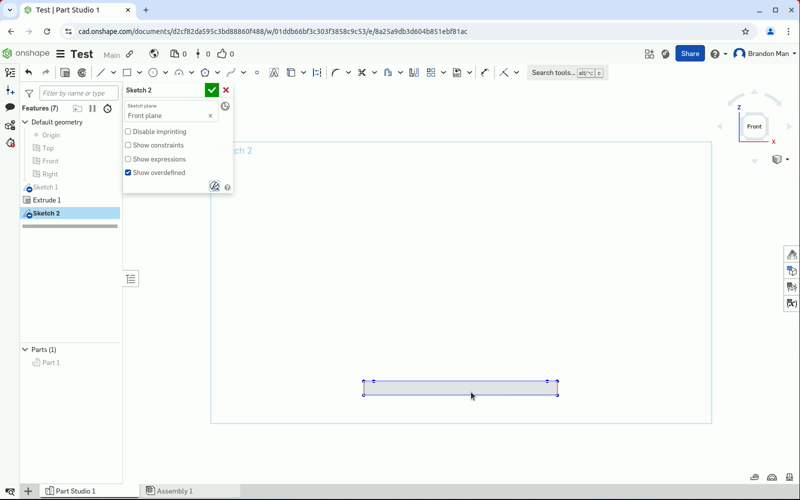
click(471, 391)
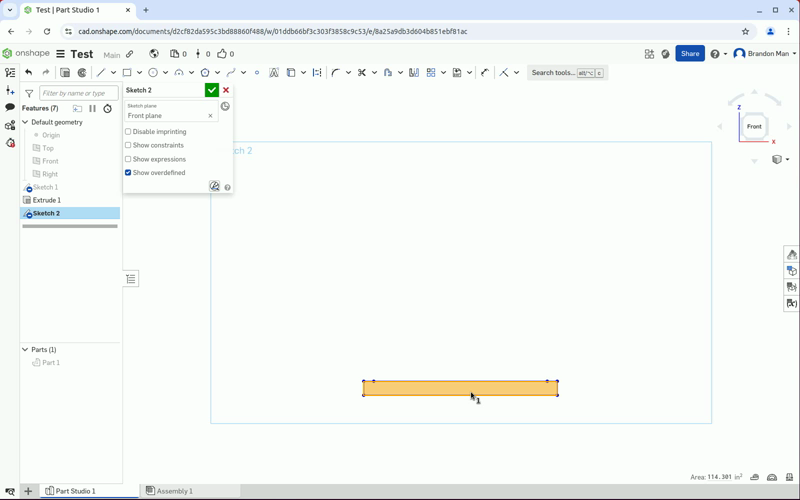
mouse_move(73, 352)
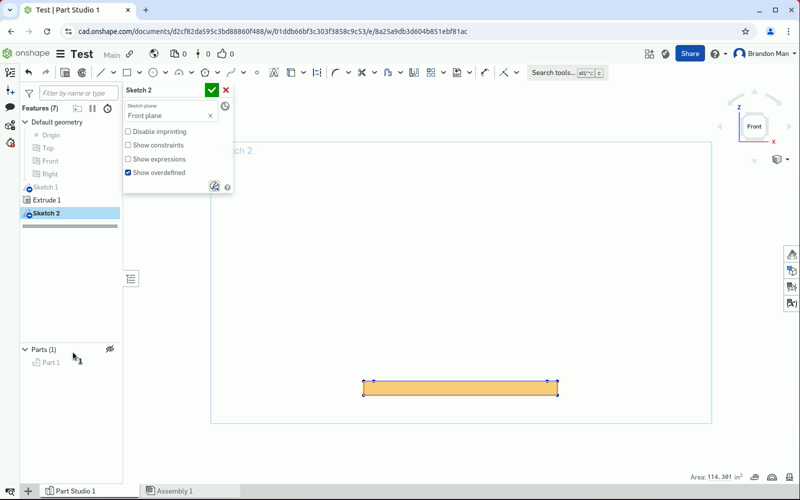
key(shift+y)
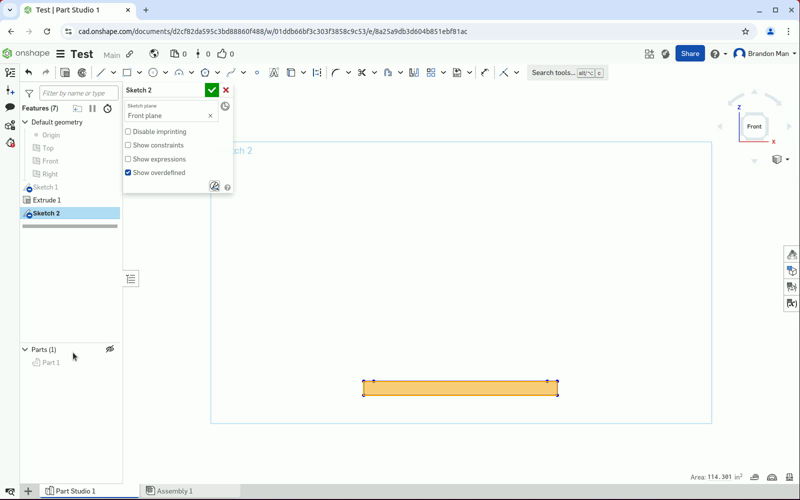
key(shift+e)
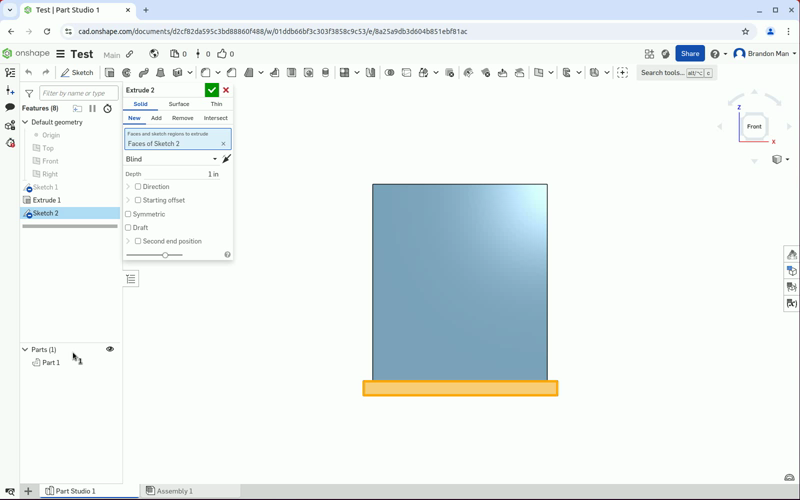
mouse_move(143, 106)
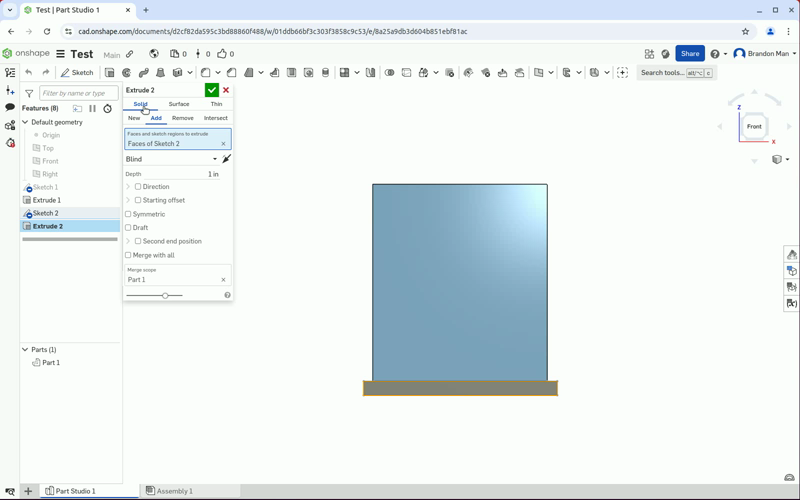
click(143, 106)
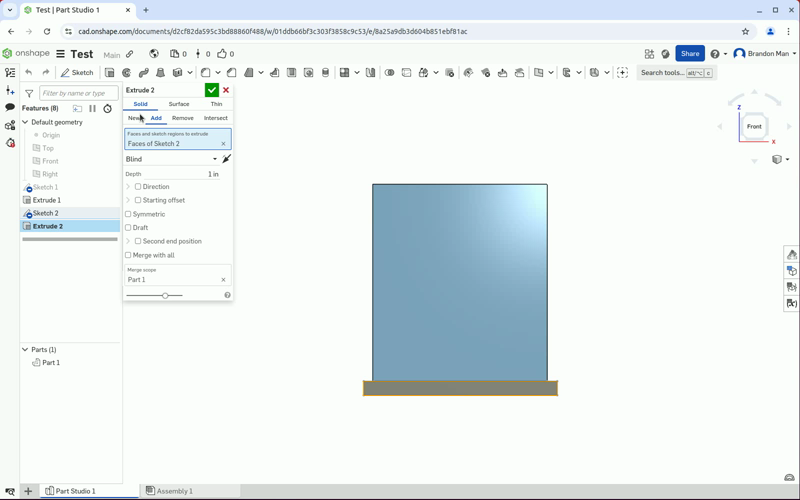
mouse_move(137, 120)
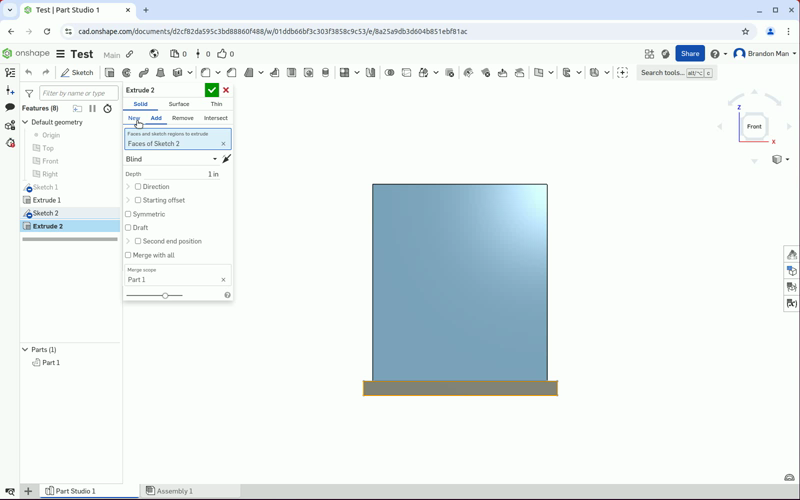
click(137, 120)
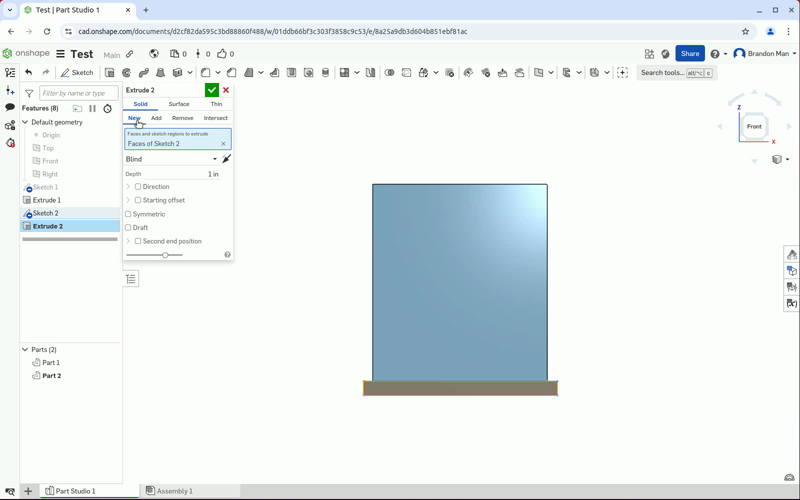
key(tab, 4)
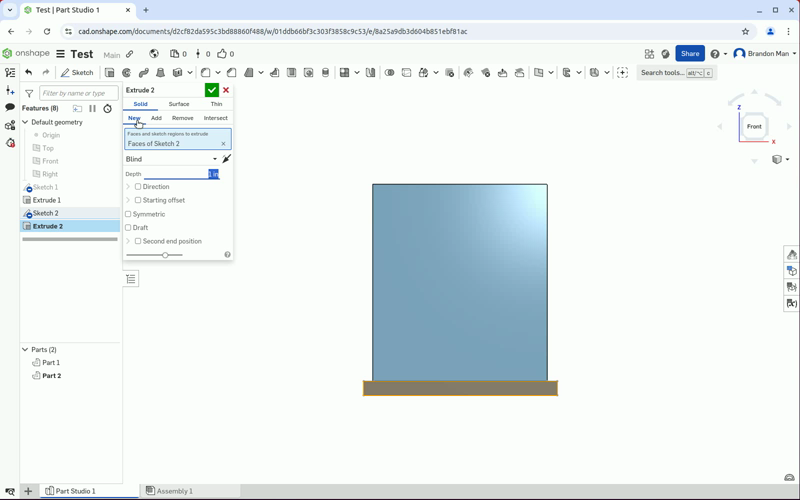
text(0.481)
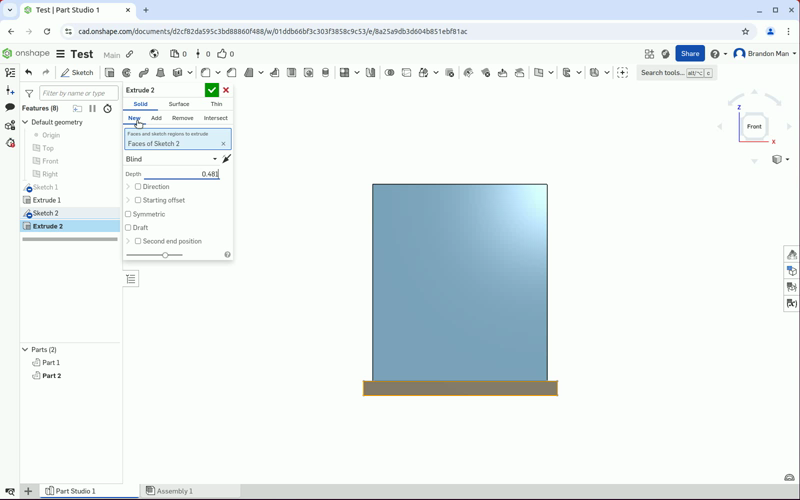
key(enter)
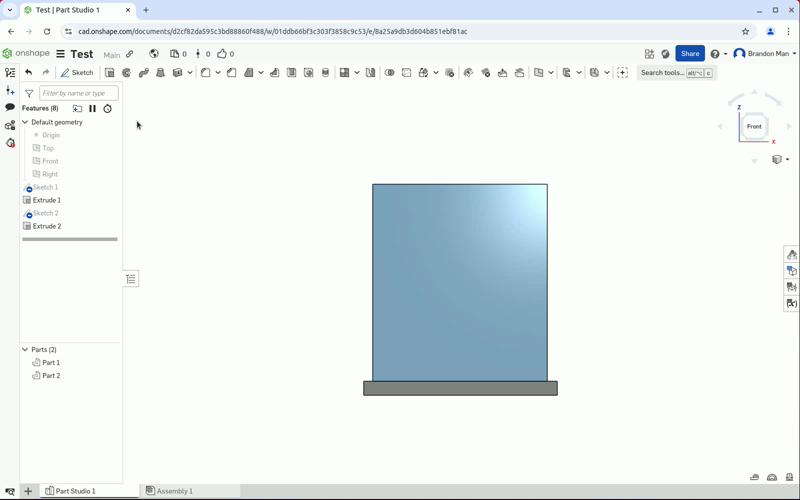
key(shift+h)
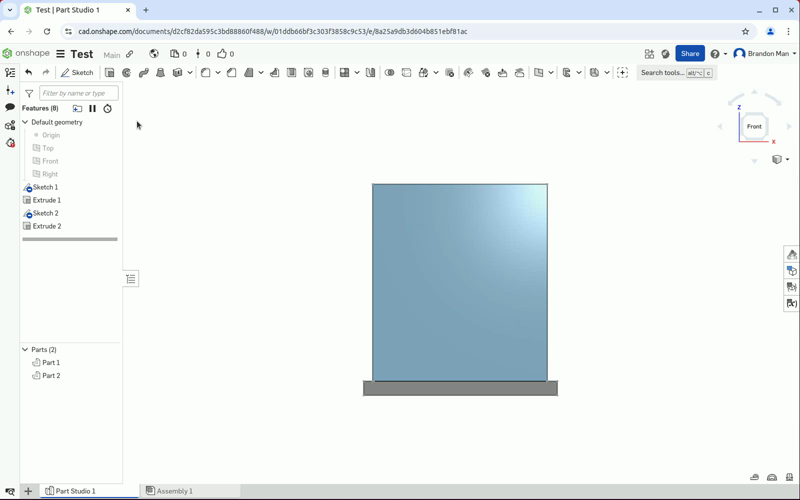
key(shift+h)
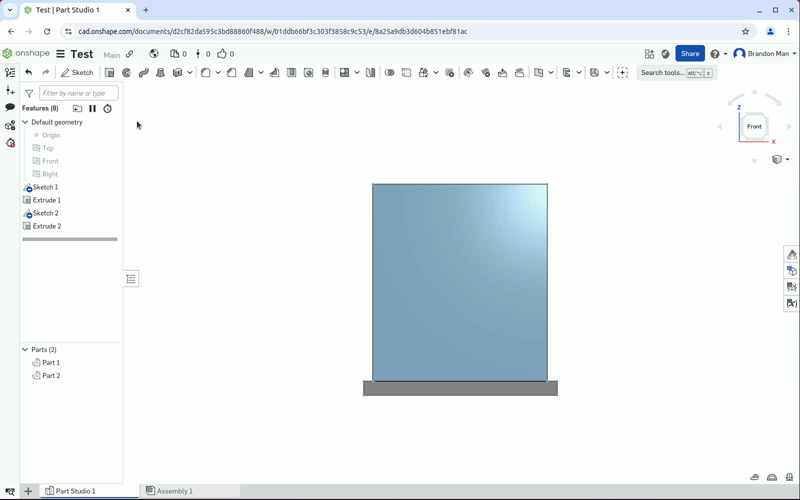
key(shift+7)
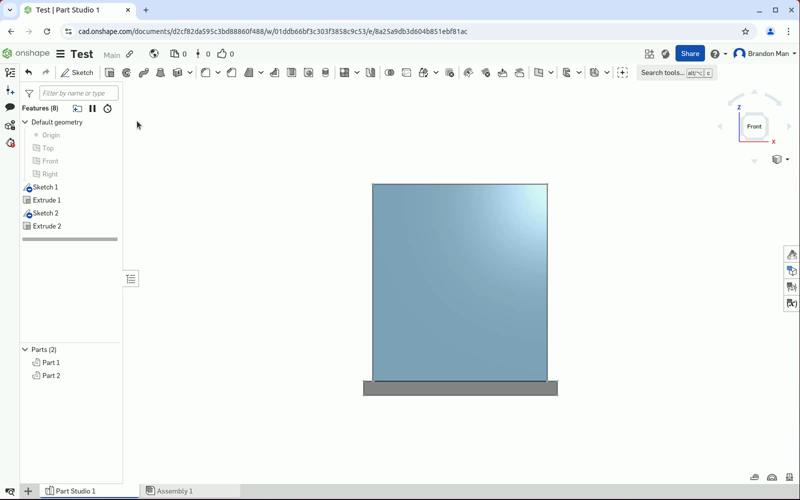
key(left, 2)
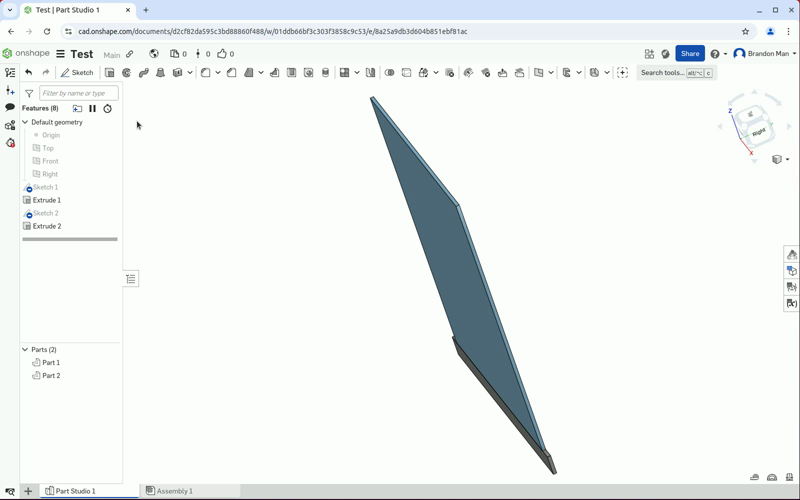
key(down, 2)
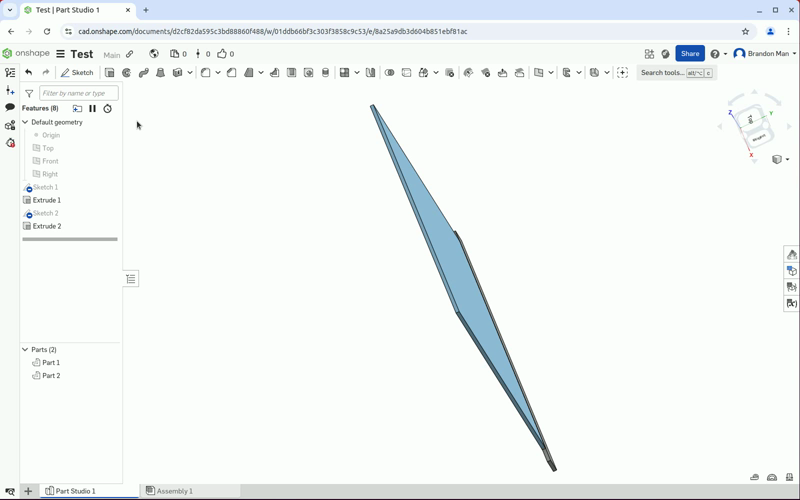
key(up, 2)
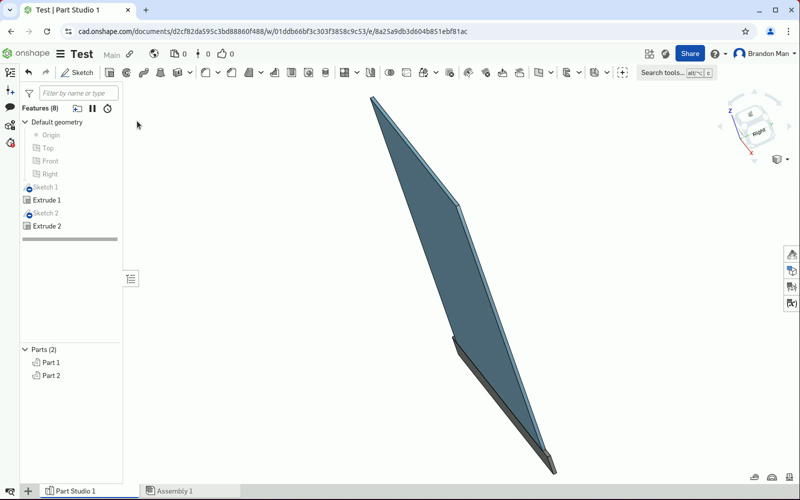
key(right, 2)
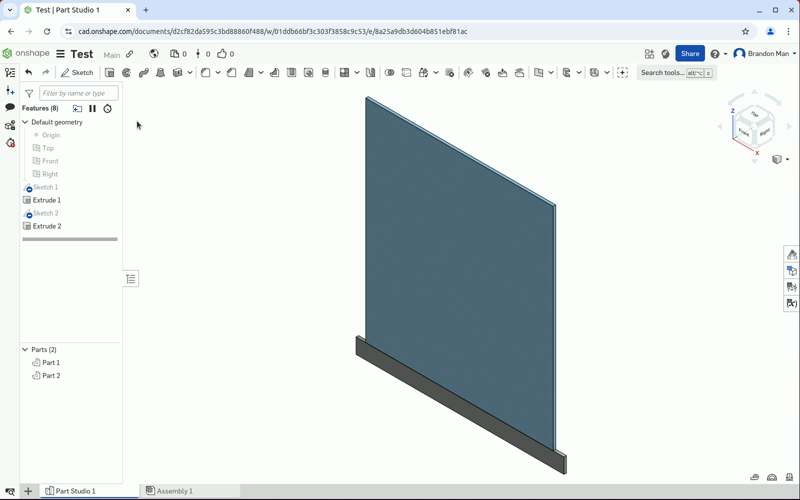
mouse_move(73, 189)
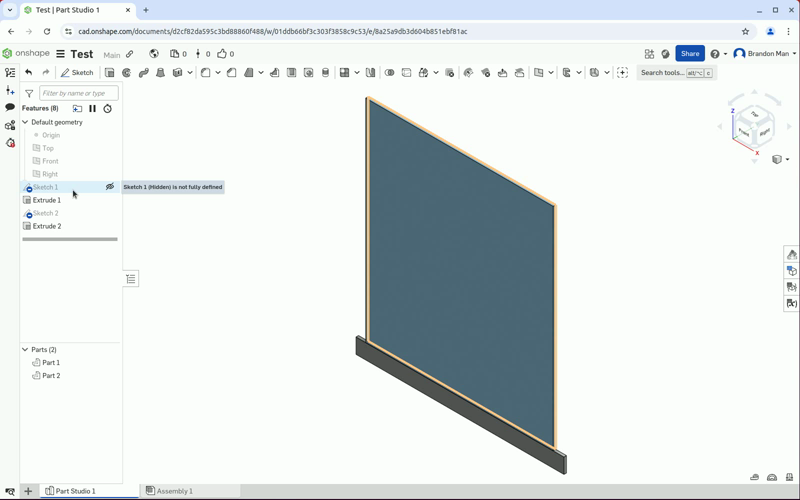
click(73, 189)